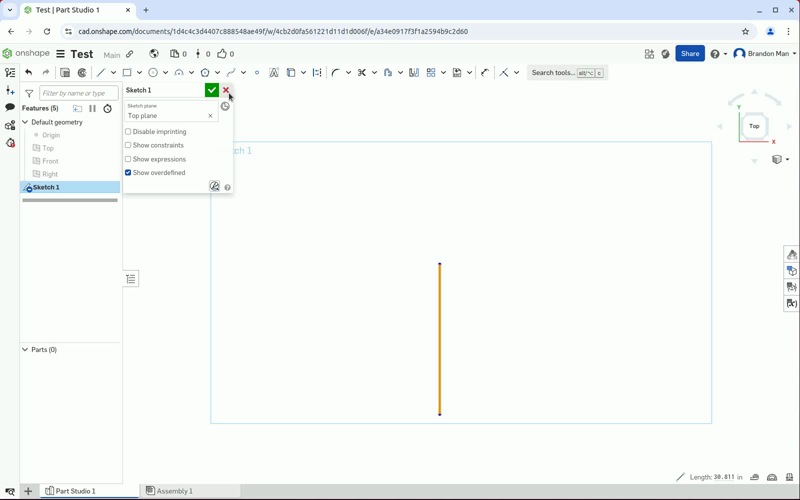
key(shift+h)
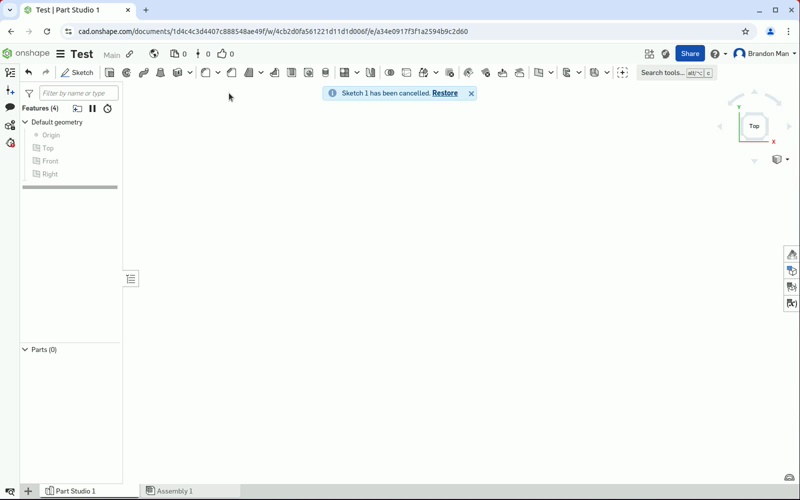
mouse_move(73, 352)
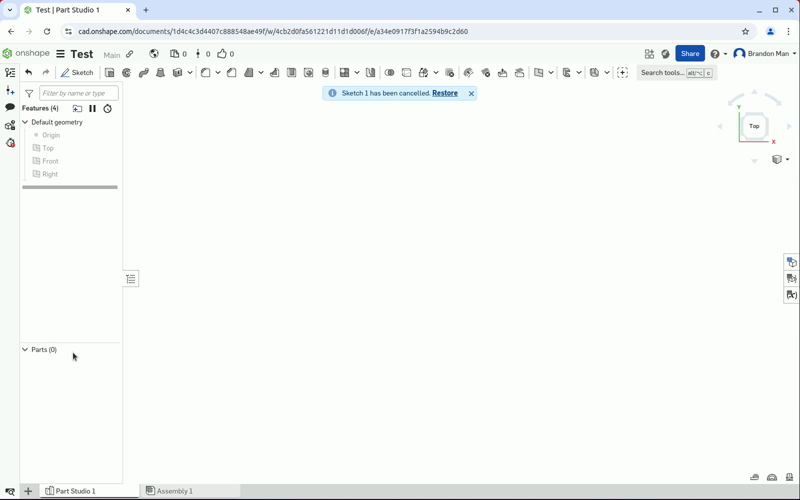
key(y)
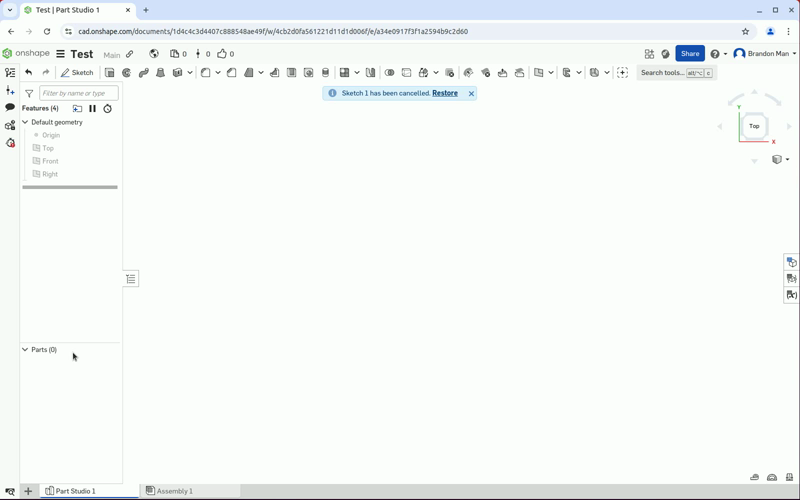
key(shift+p)
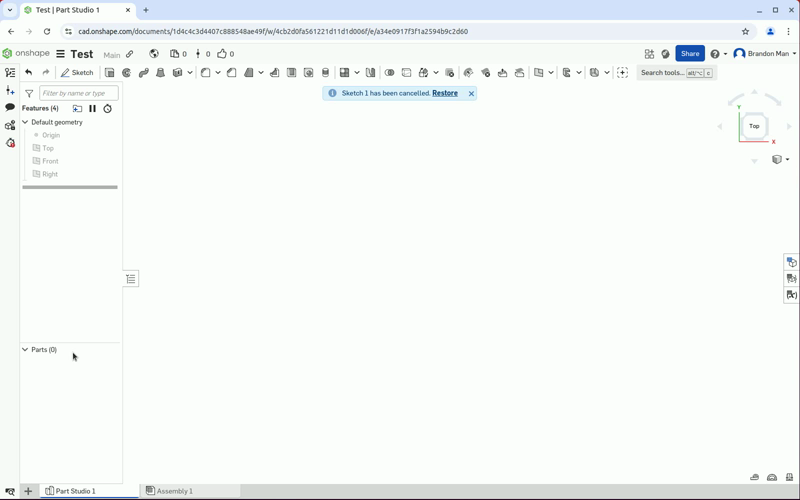
key(space)
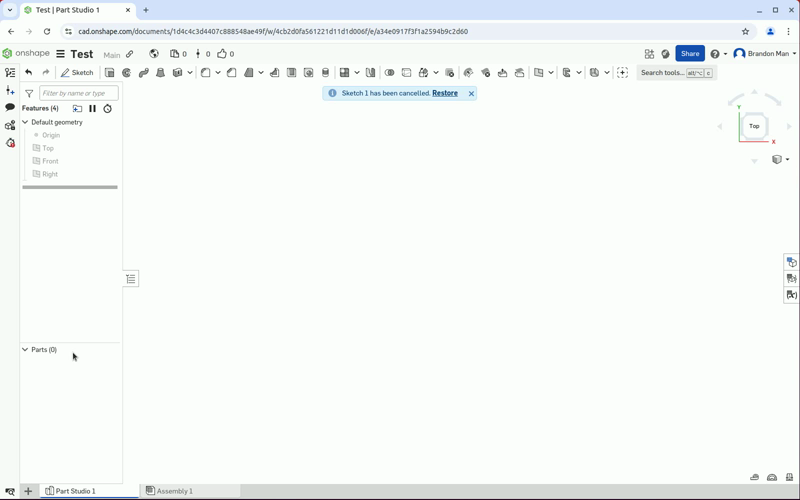
key_down(shift)
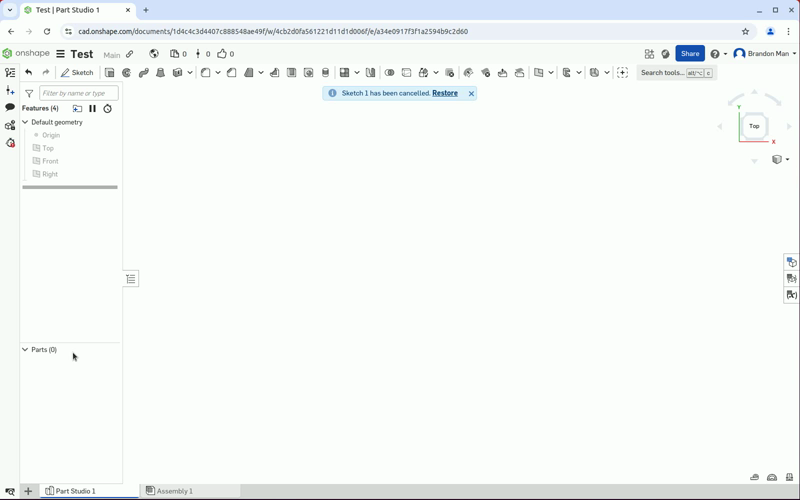
key(up)
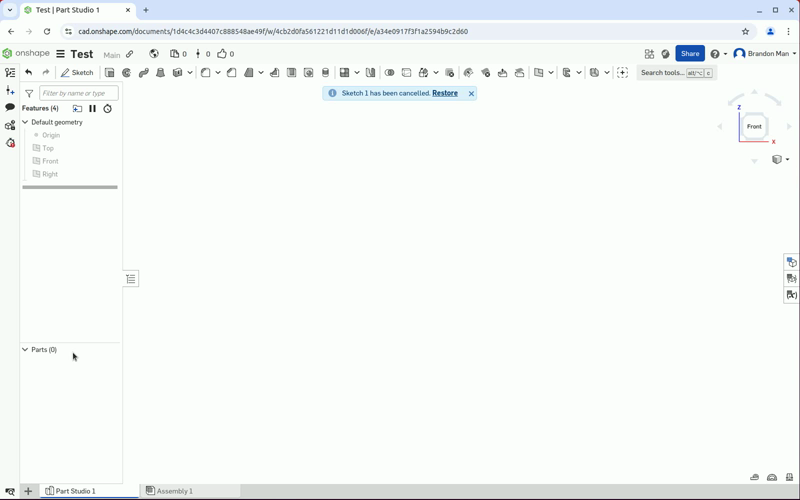
key_up(shift)
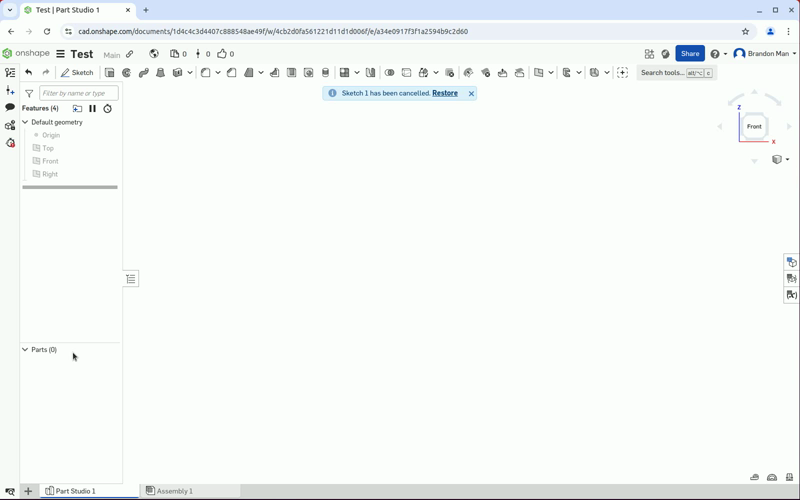
mouse_move(73, 352)
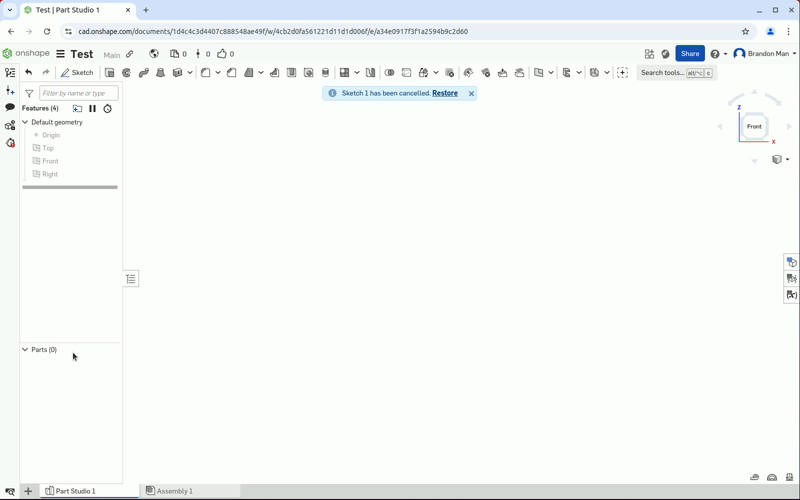
key(shift+y)
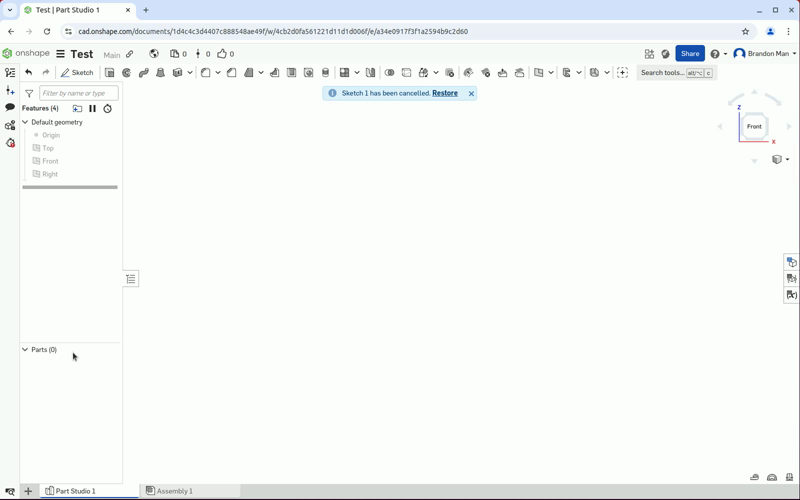
key(shift+s)
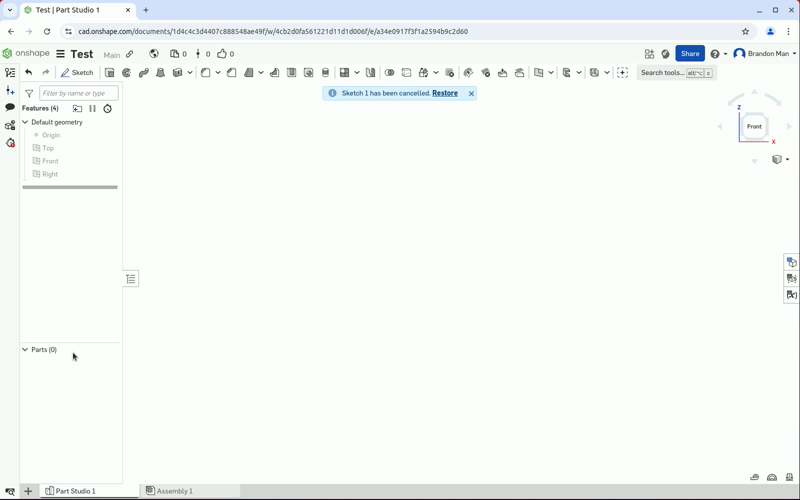
mouse_move(73, 163)
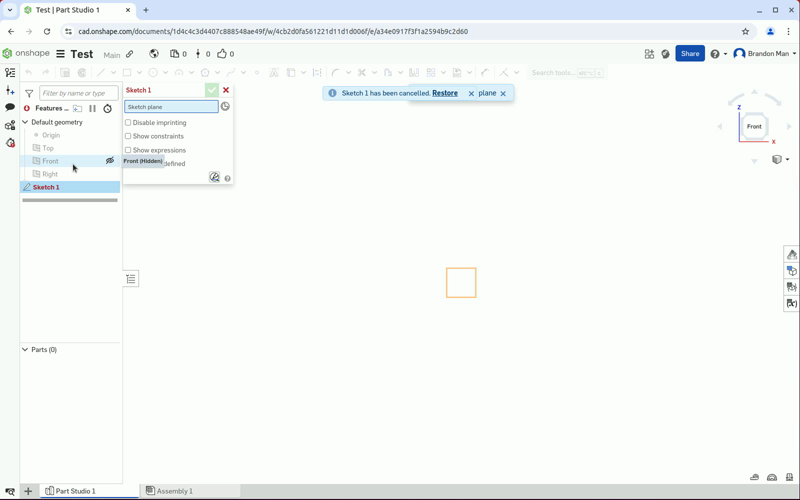
click(73, 163)
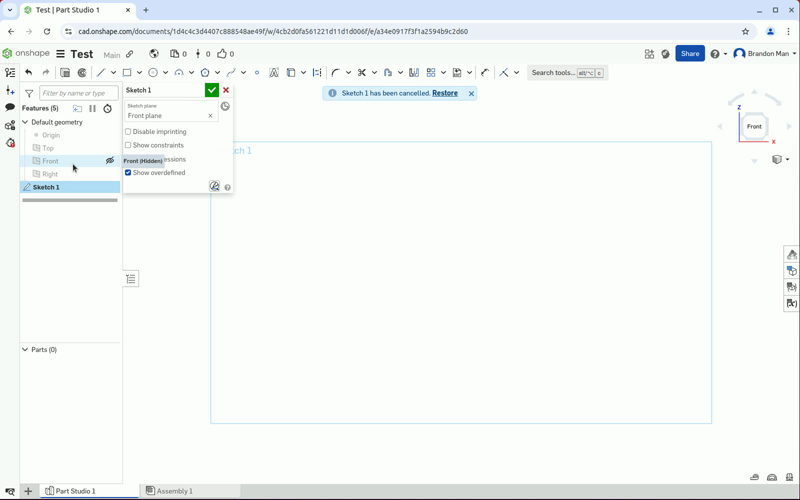
mouse_move(73, 352)
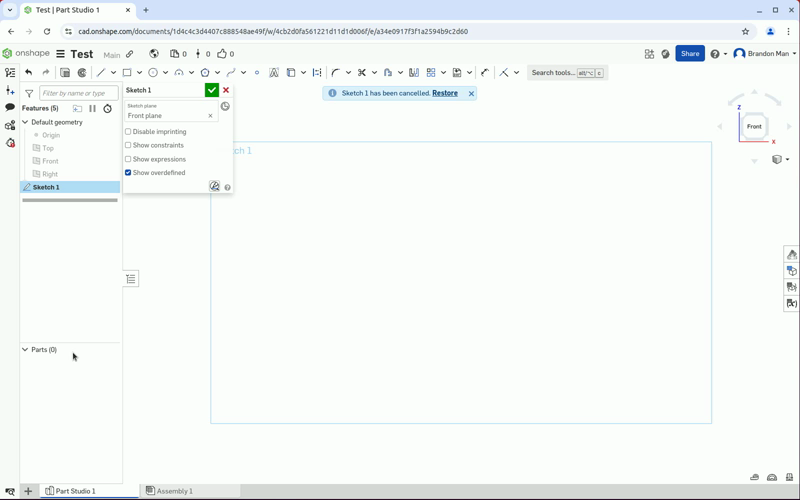
key(y)
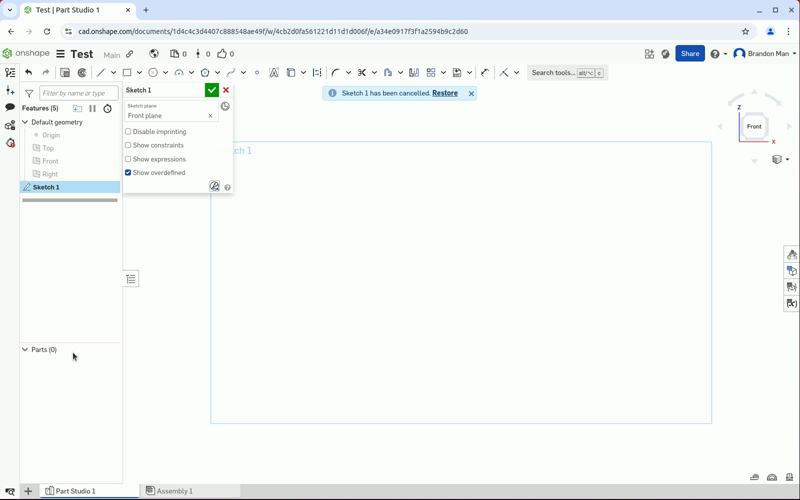
key(l)
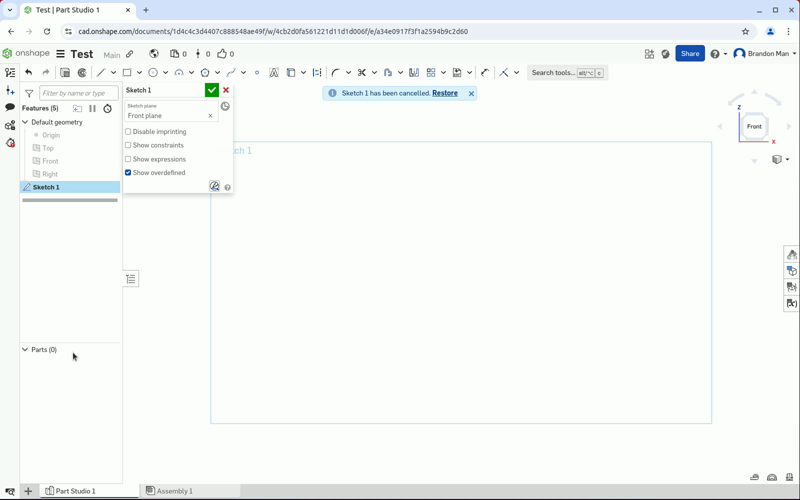
key_down(shift)
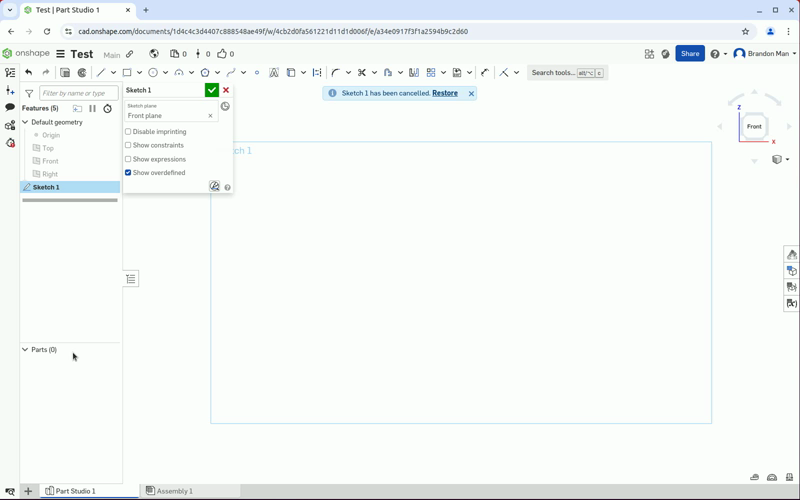
mouse_move(460, 282)
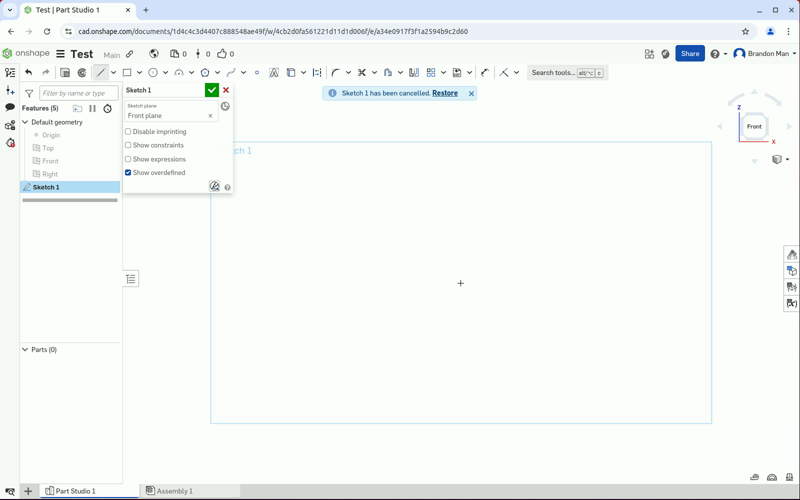
click(460, 282)
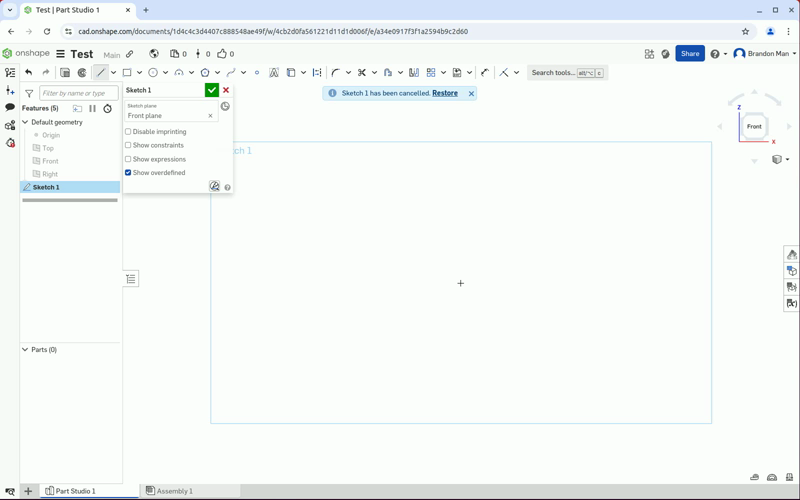
key_up(shift)
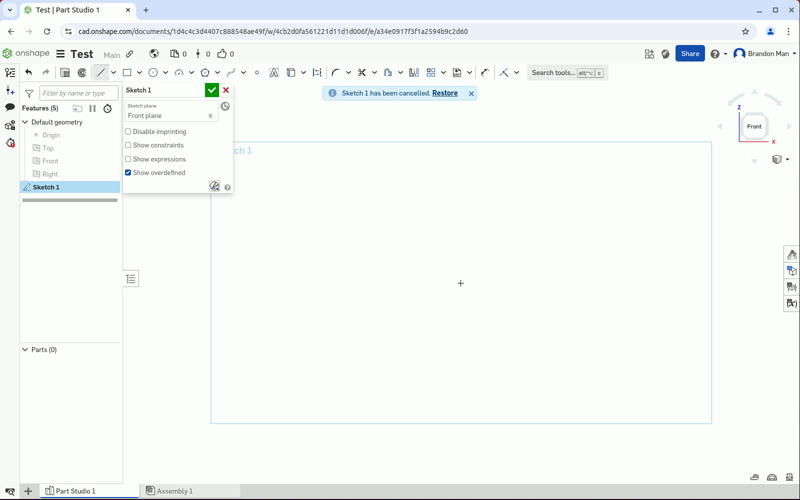
key_down(shift)
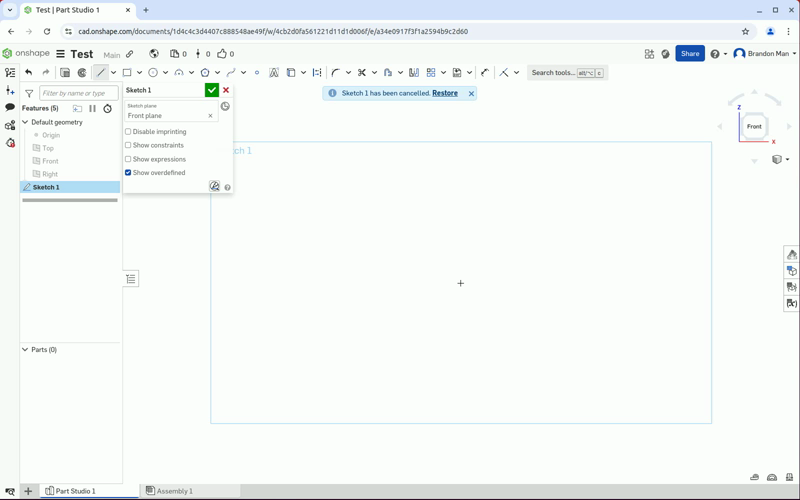
mouse_move(544, 282)
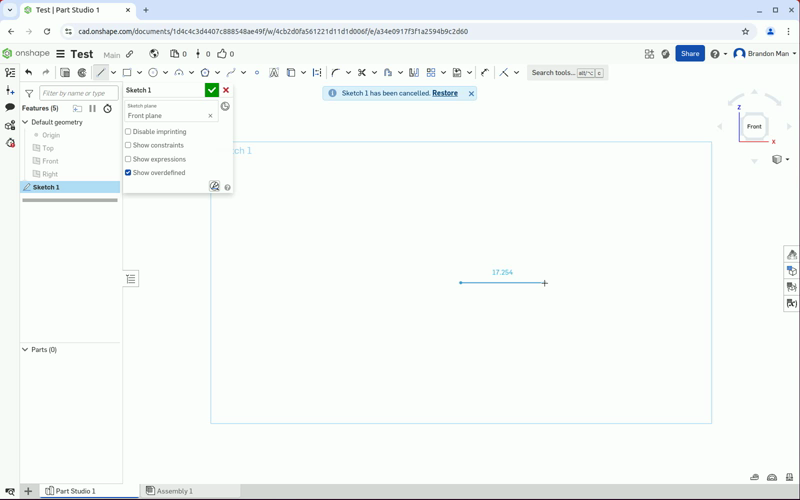
click(544, 282)
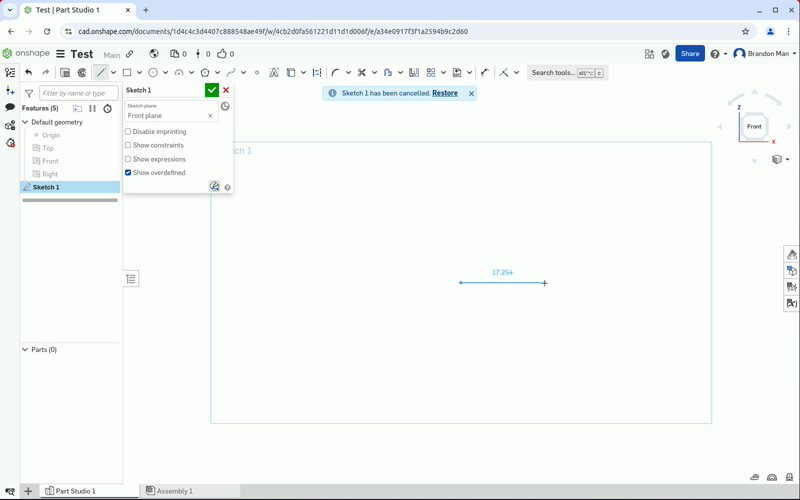
key_up(shift)
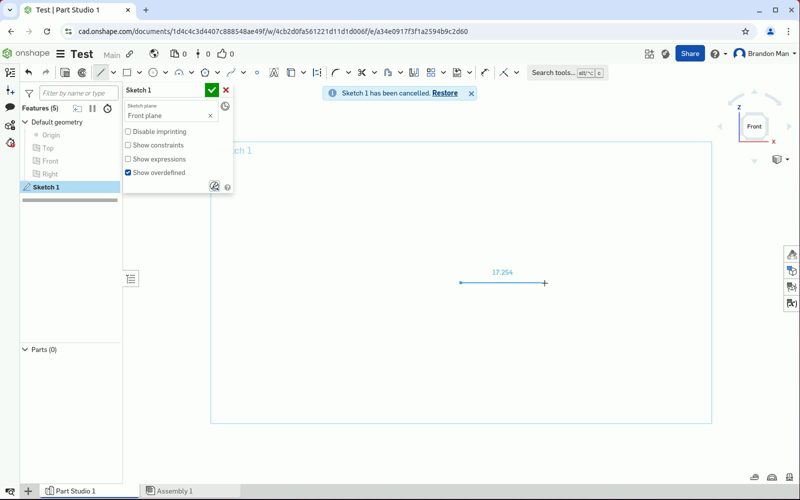
key_down(shift)
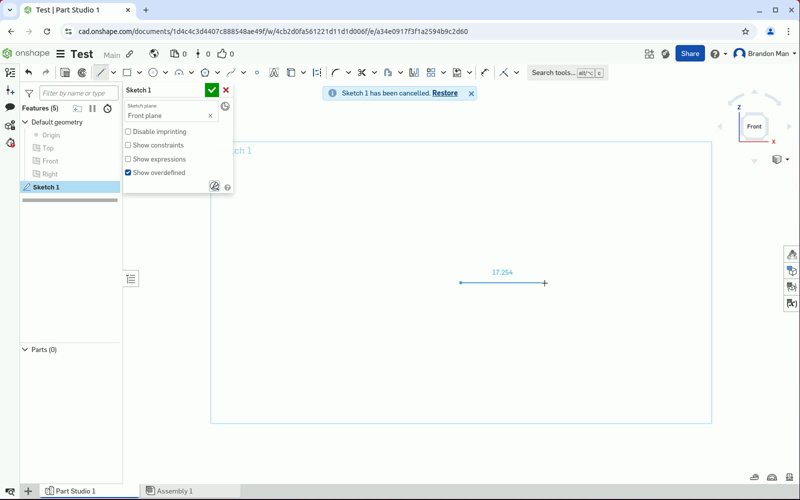
mouse_move(544, 170)
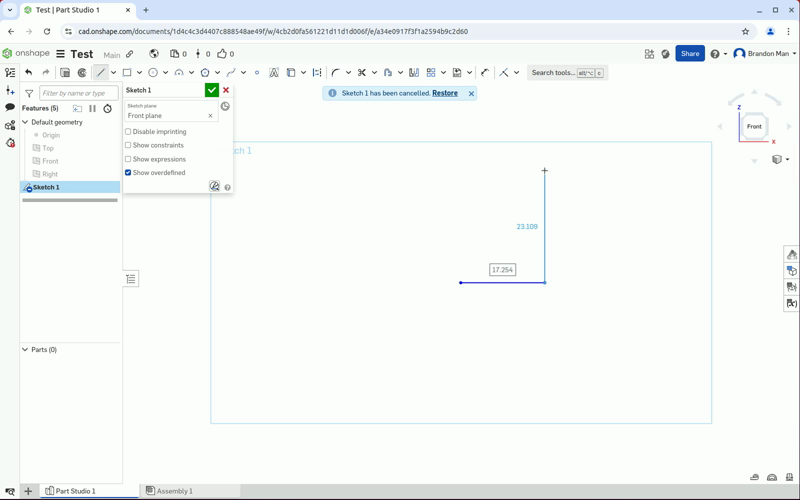
click(544, 170)
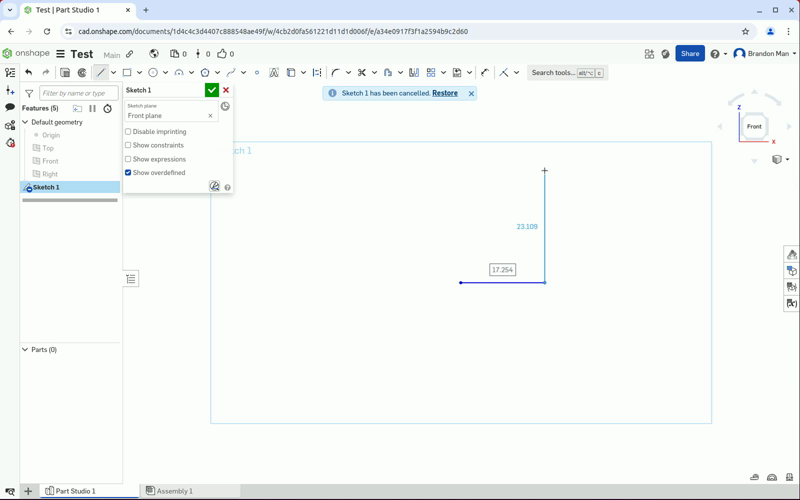
key_up(shift)
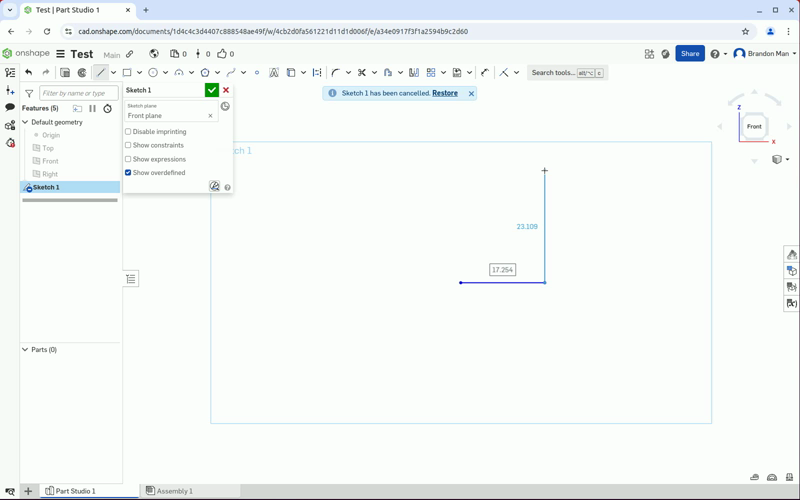
key_down(shift)
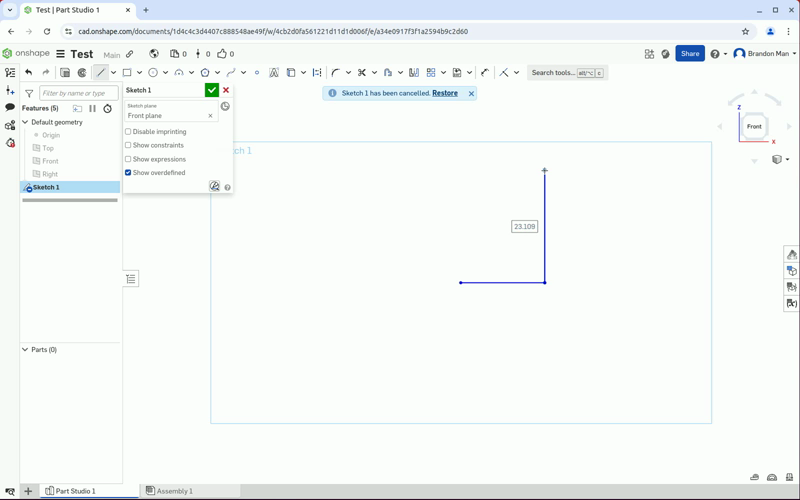
mouse_move(460, 170)
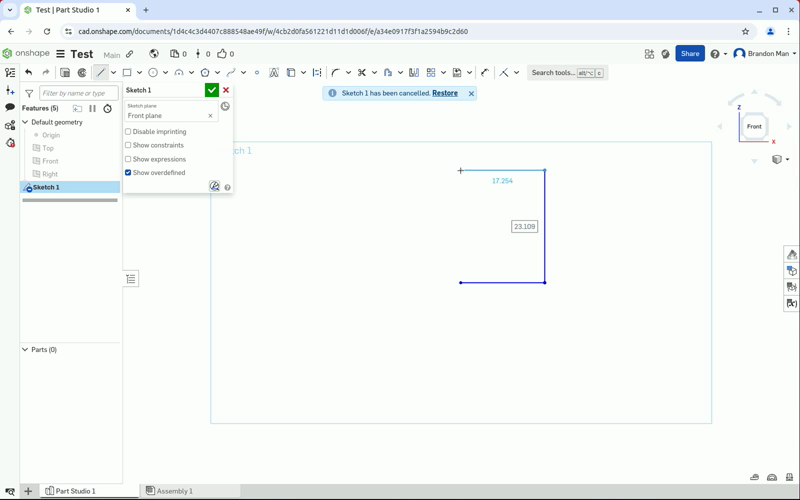
click(460, 170)
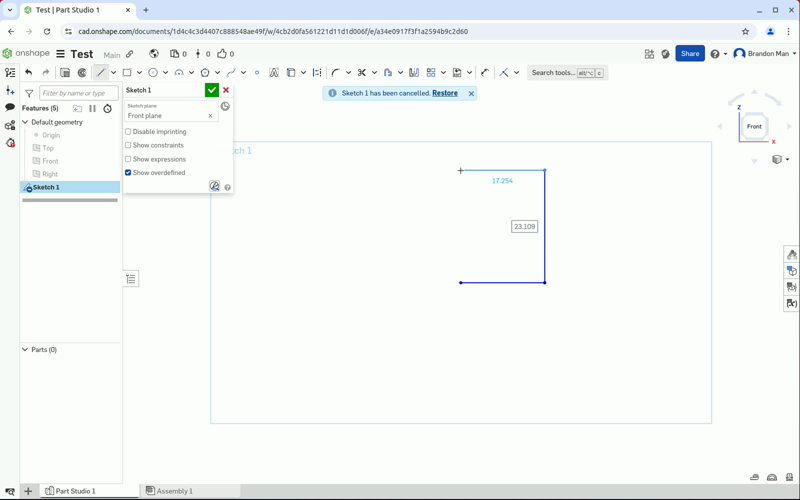
key_up(shift)
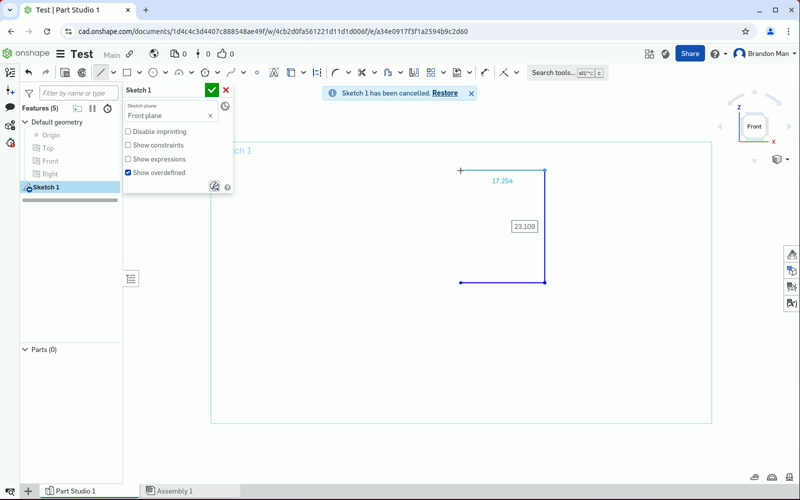
key_down(shift)
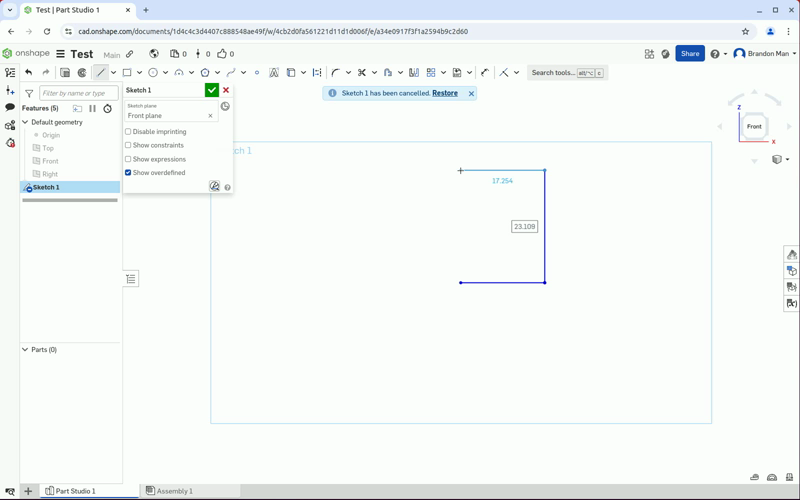
mouse_move(460, 282)
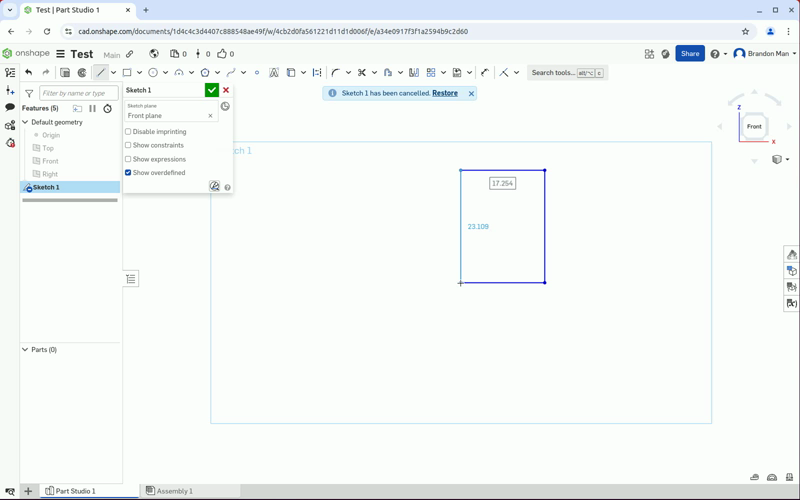
key_up(shift)
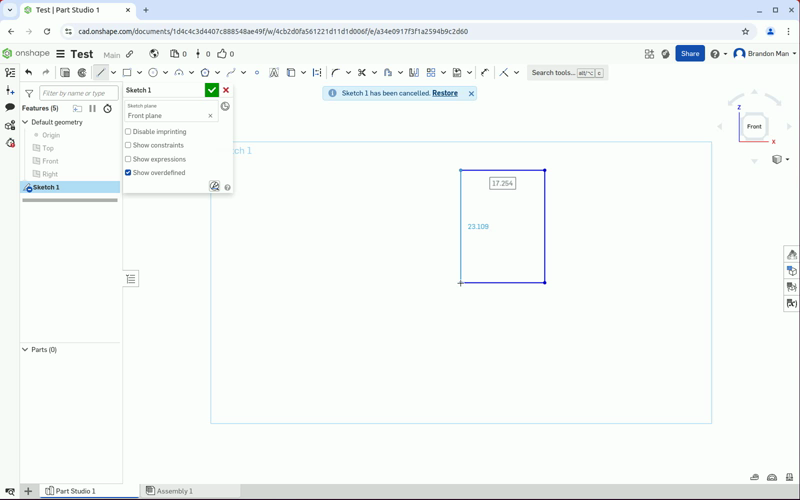
click(460, 282)
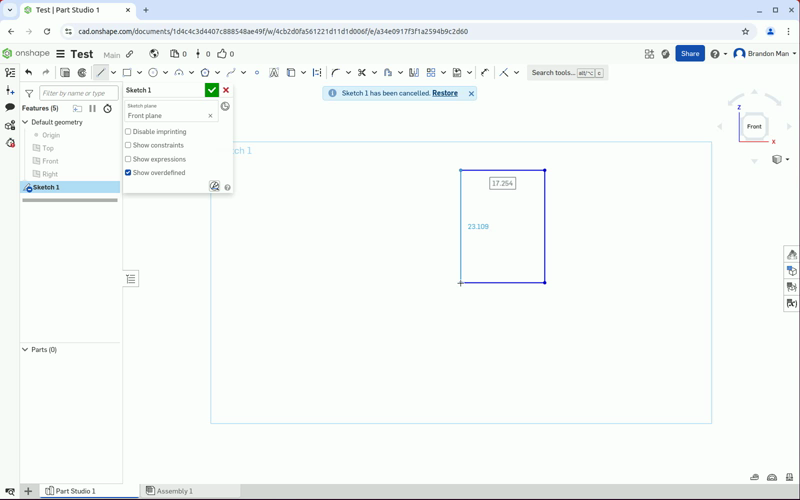
key(esc)
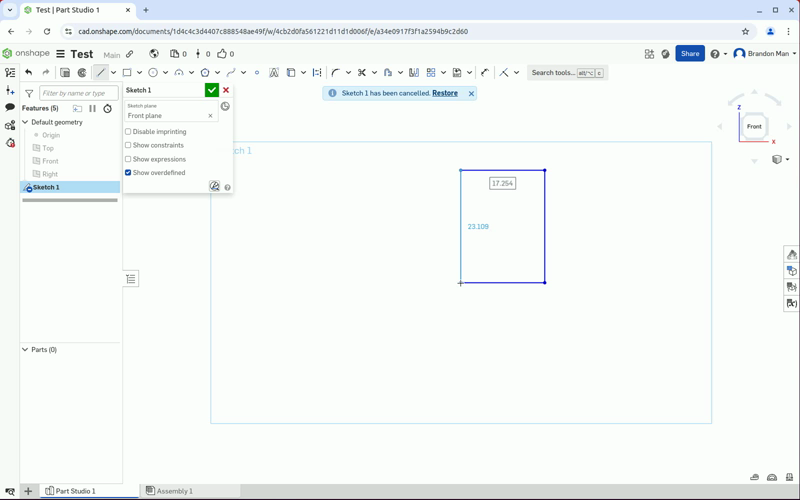
mouse_move(498, 214)
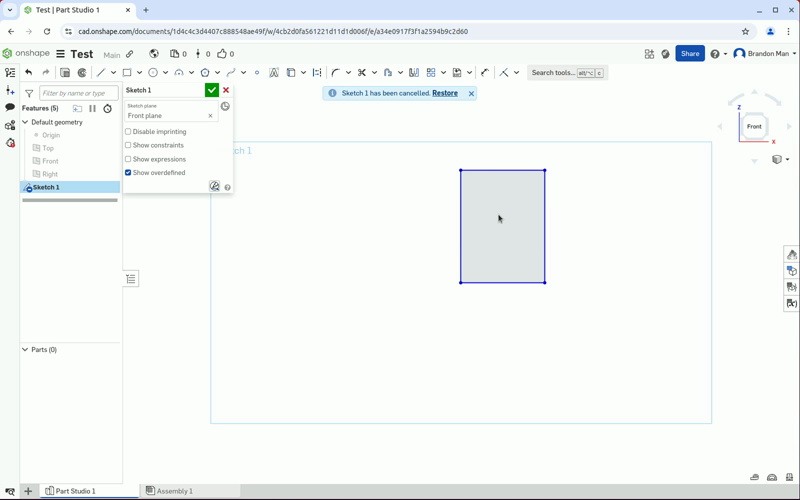
click(498, 214)
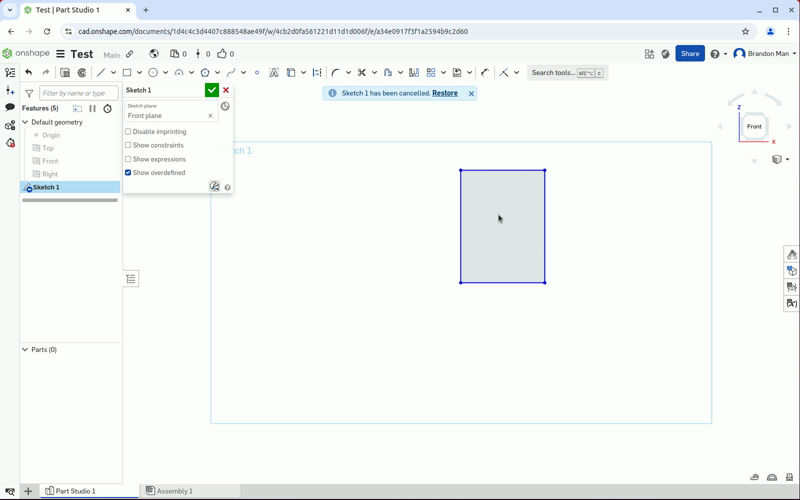
mouse_move(73, 352)
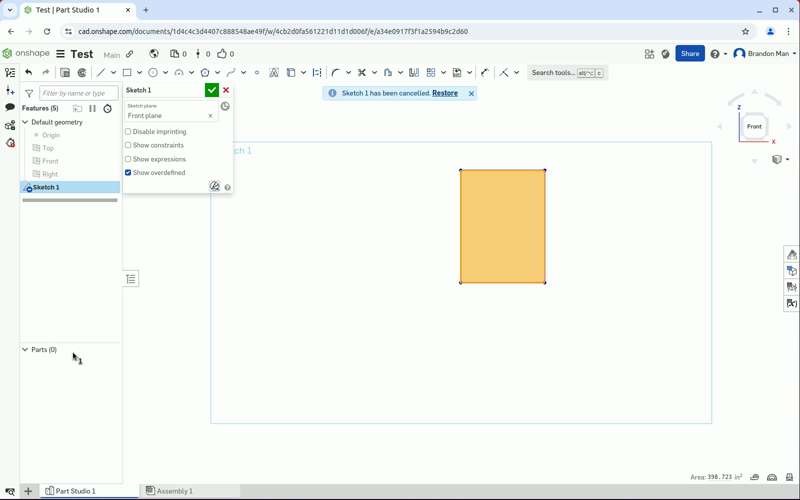
key(shift+y)
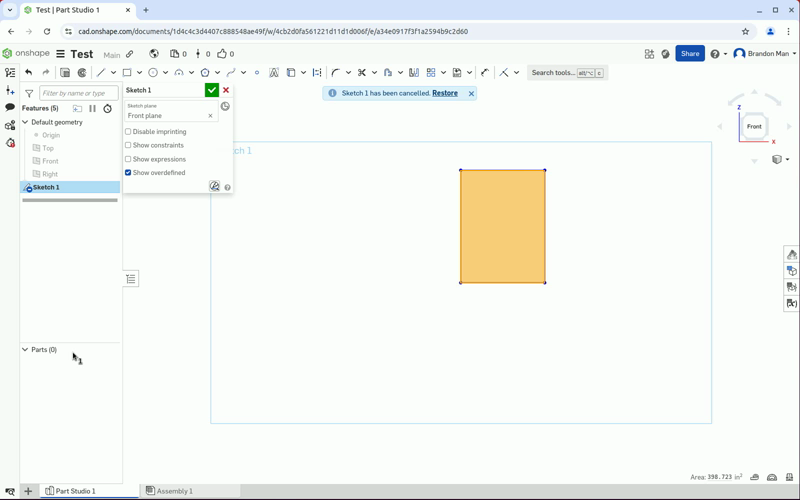
key(shift+e)
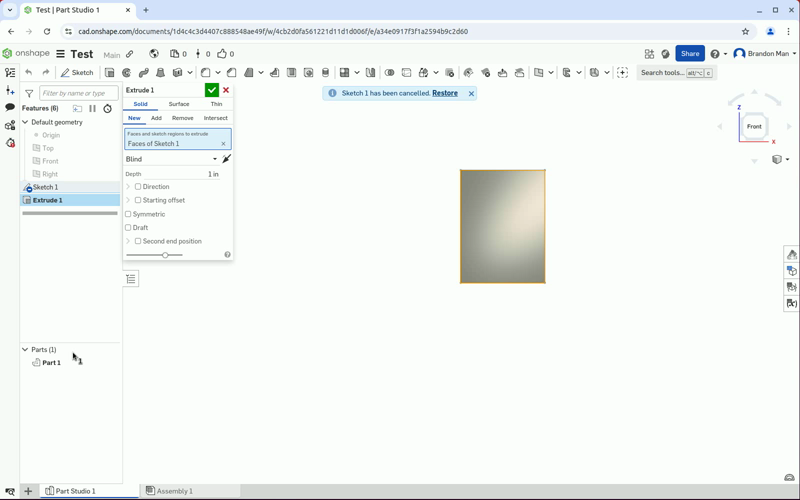
mouse_move(143, 106)
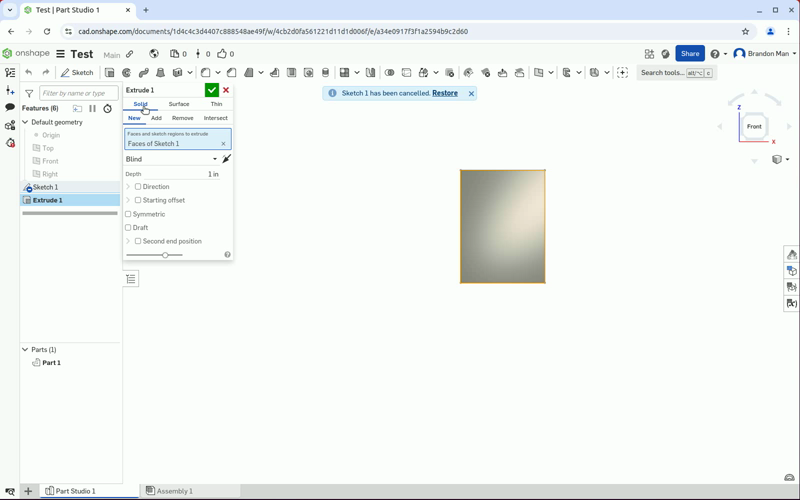
click(143, 106)
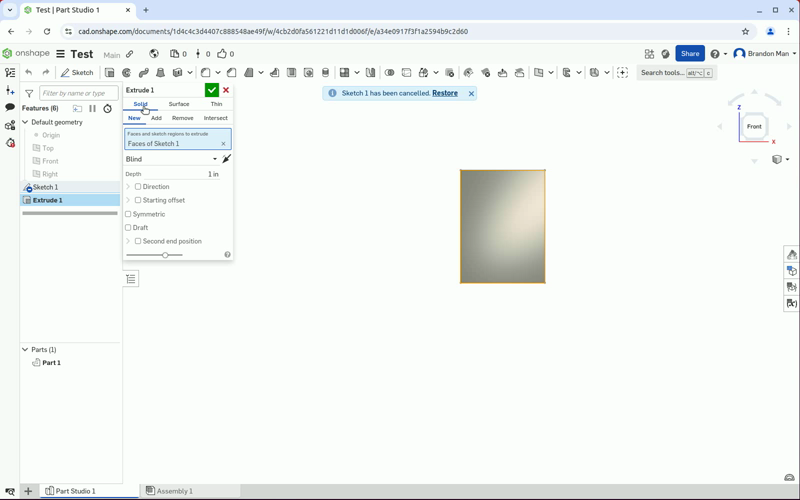
mouse_move(137, 120)
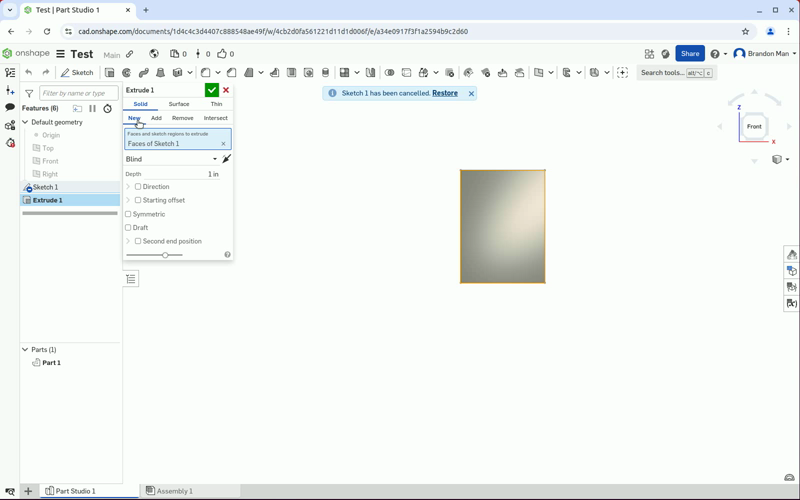
click(137, 120)
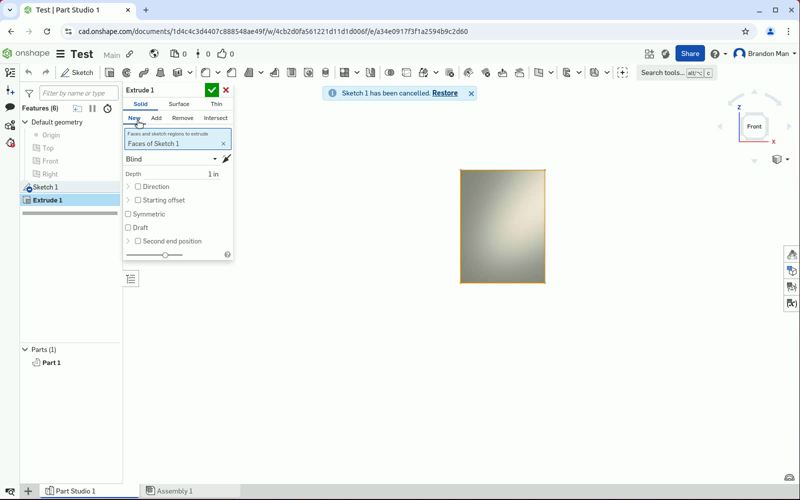
key(tab, 4)
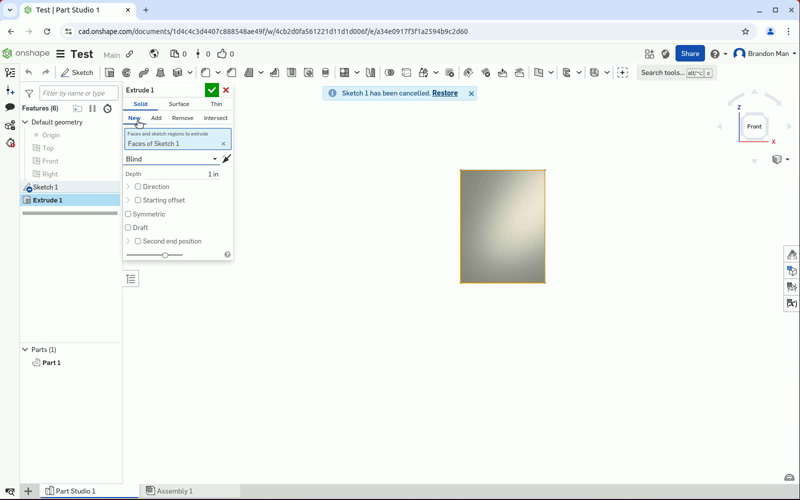
text(1.204)
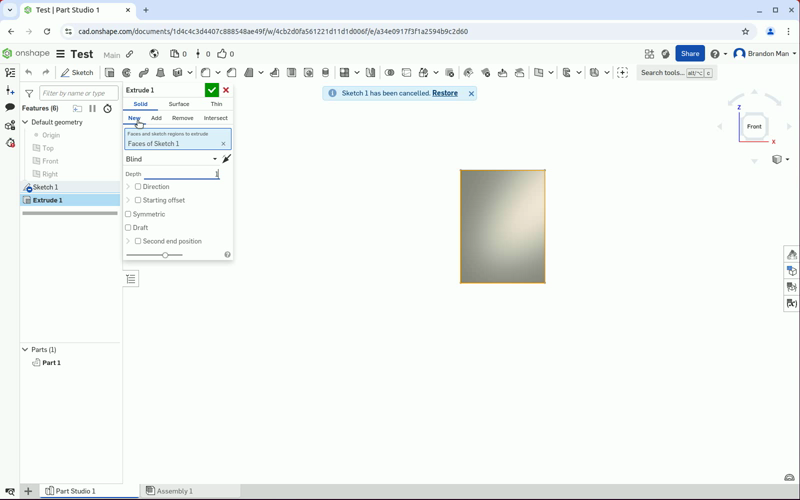
key(enter)
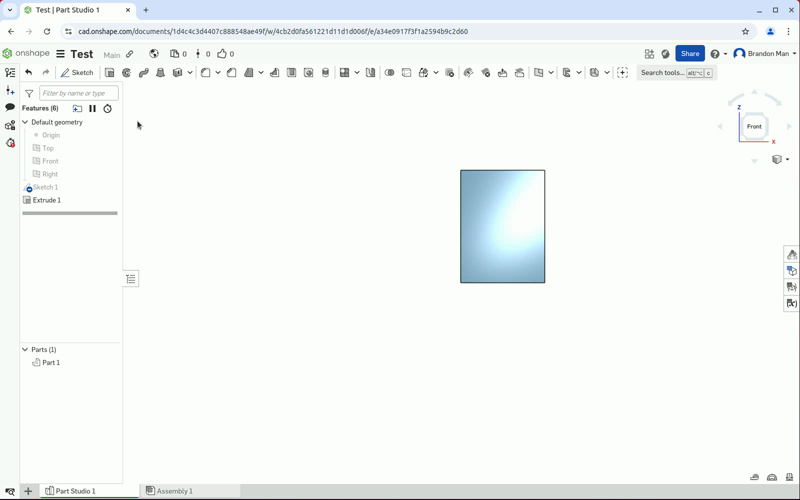
key(shift+h)
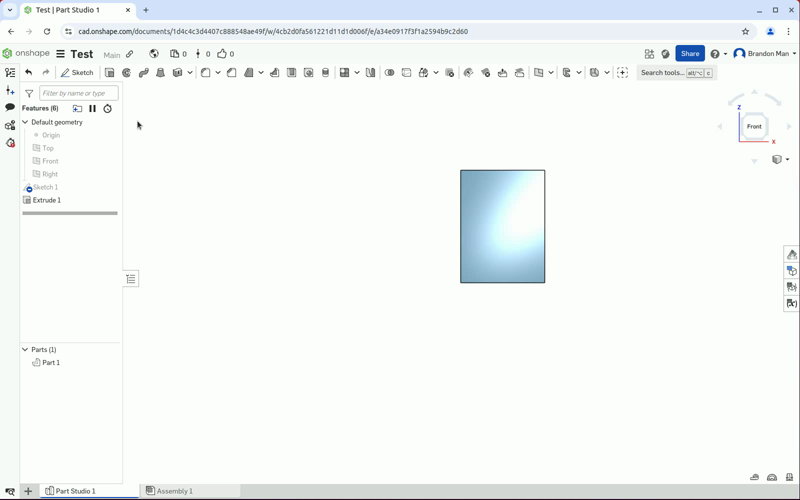
key(shift+h)
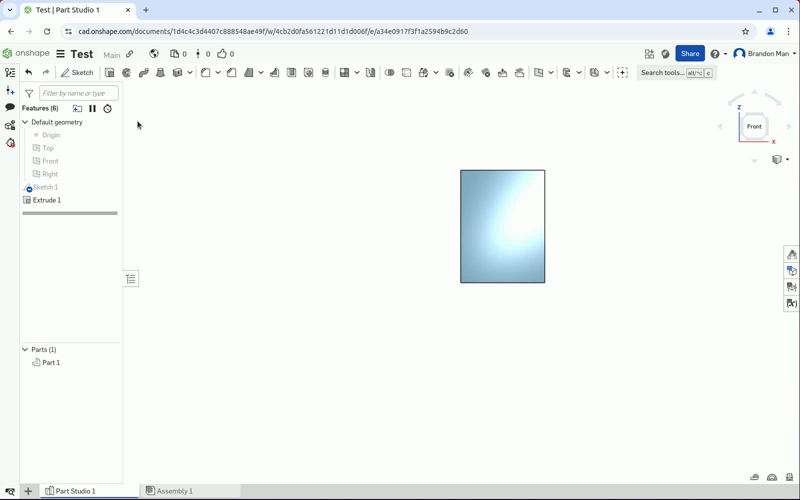
mouse_move(73, 189)
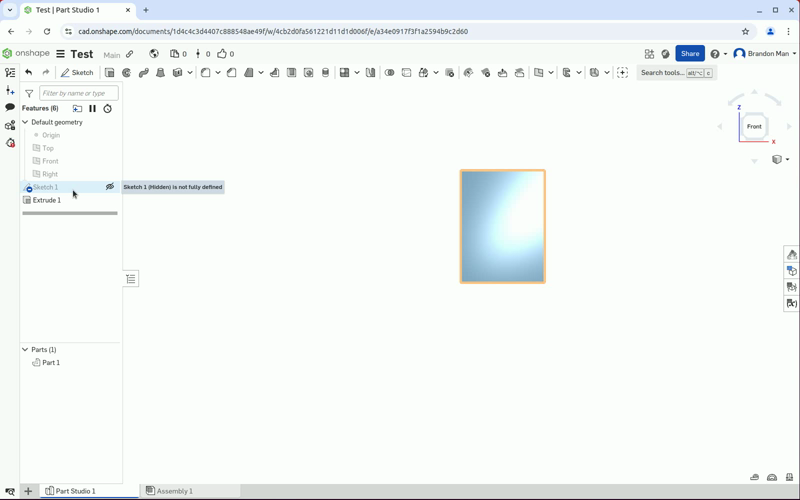
click(73, 189)
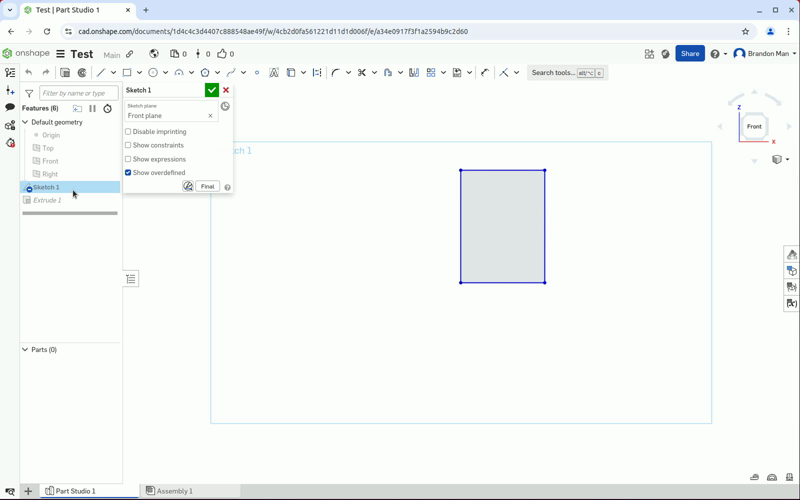
mouse_move(229, 92)
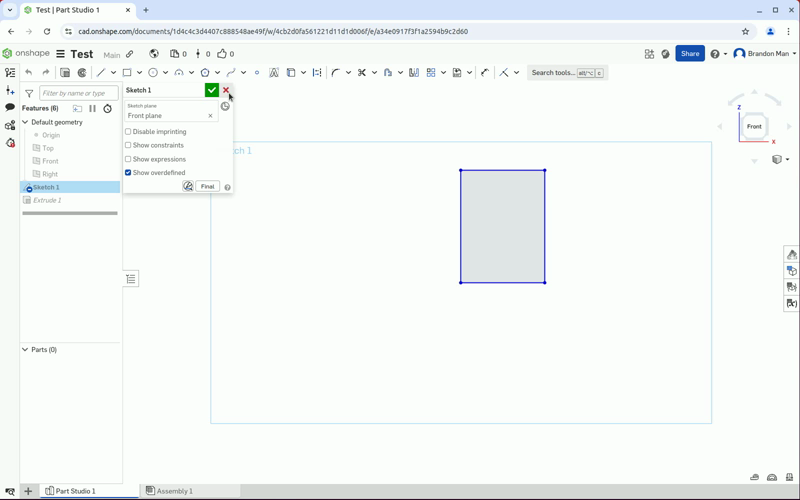
click(229, 92)
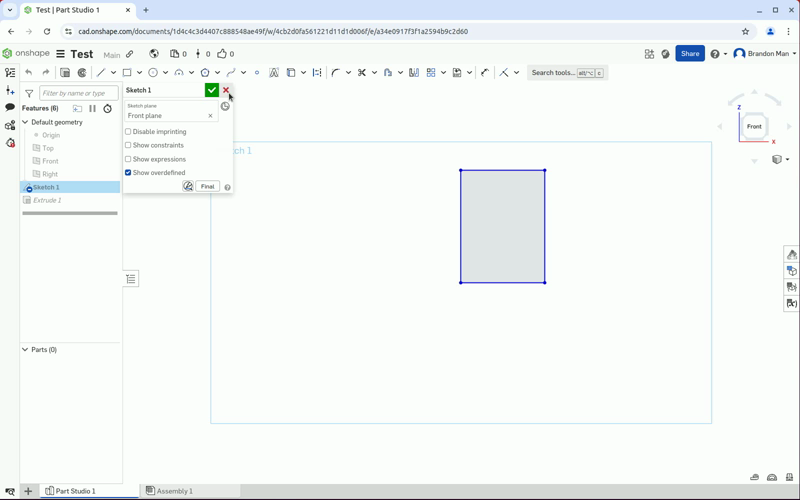
key(shift+s)
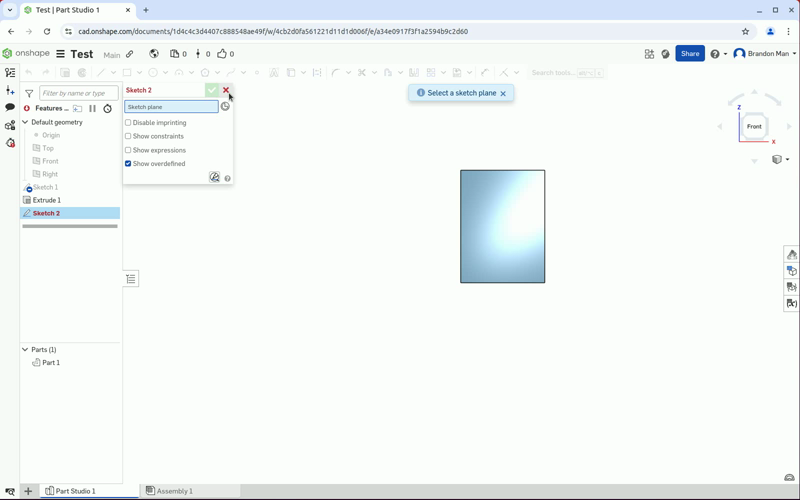
mouse_move(73, 163)
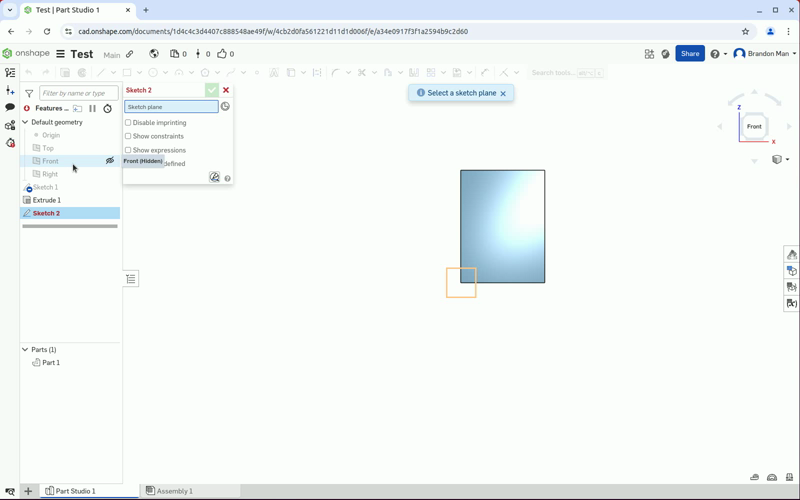
click(73, 163)
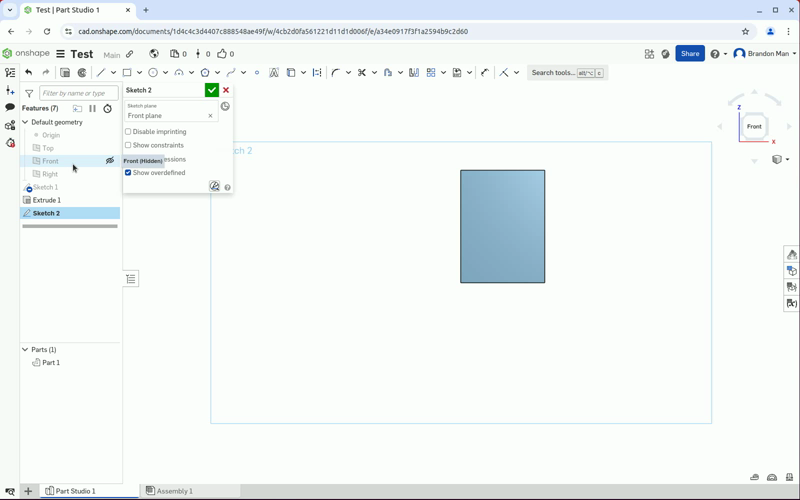
mouse_move(73, 352)
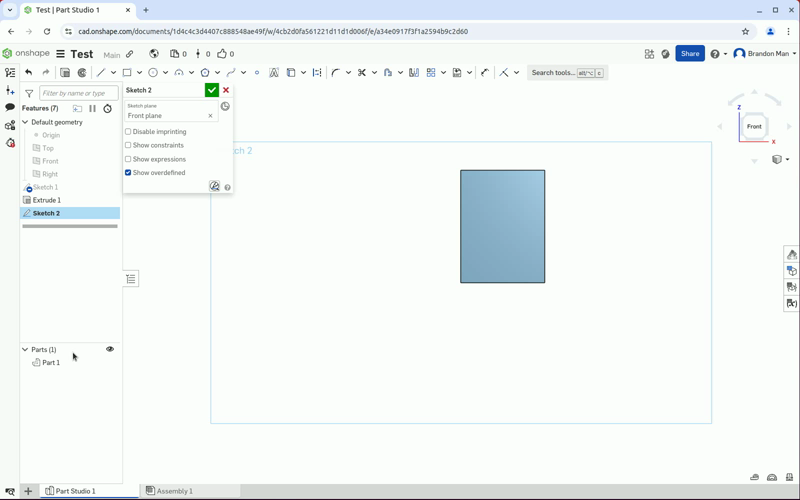
key(y)
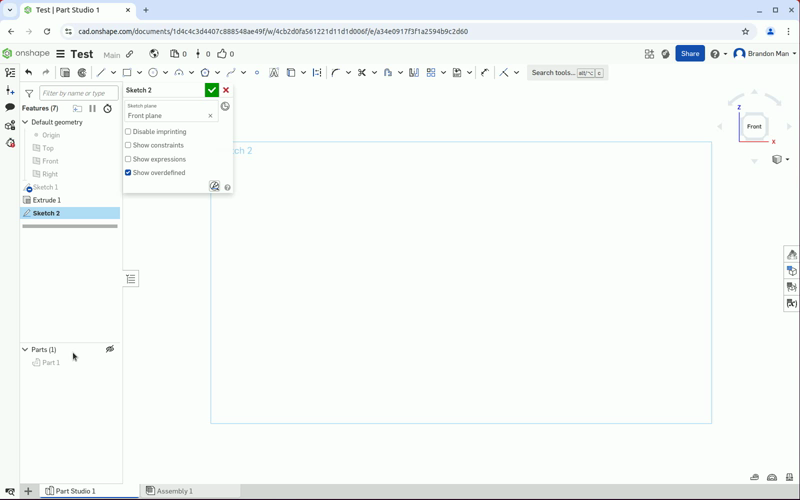
key(l)
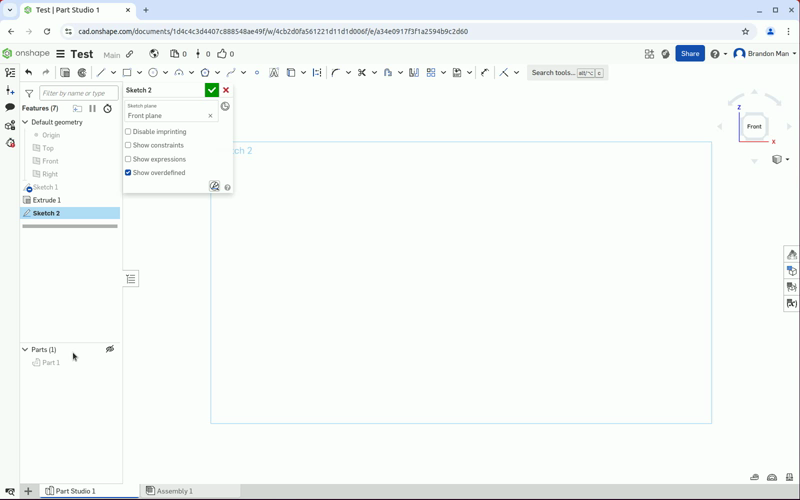
key_down(shift)
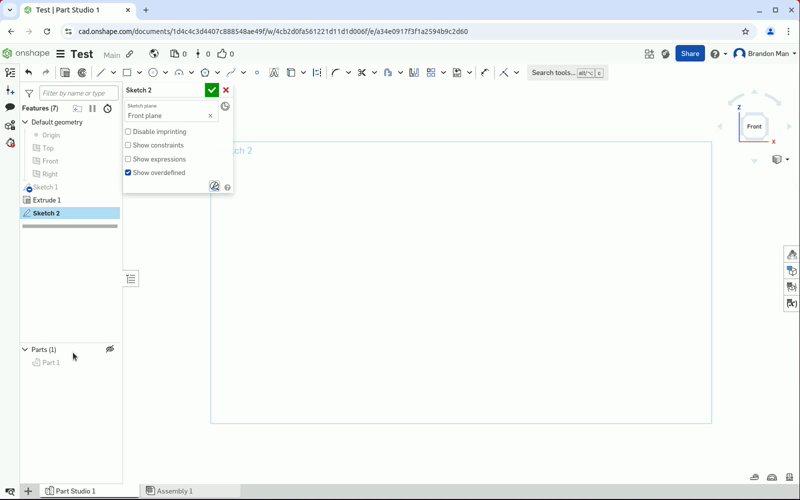
mouse_move(460, 282)
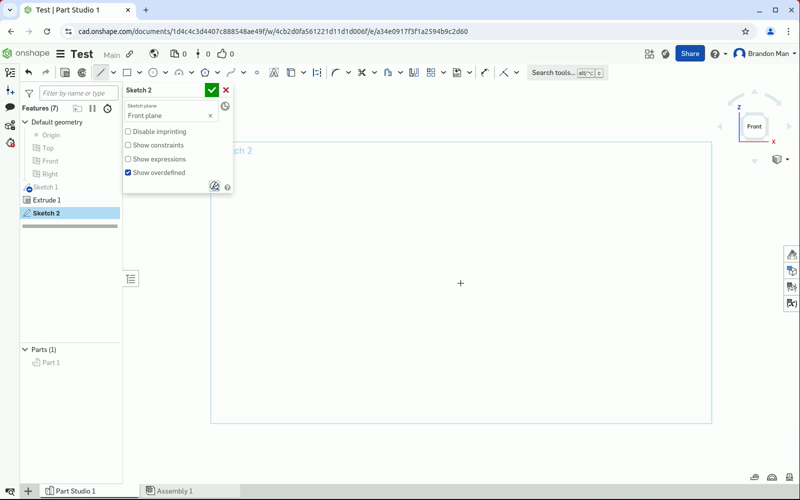
click(460, 282)
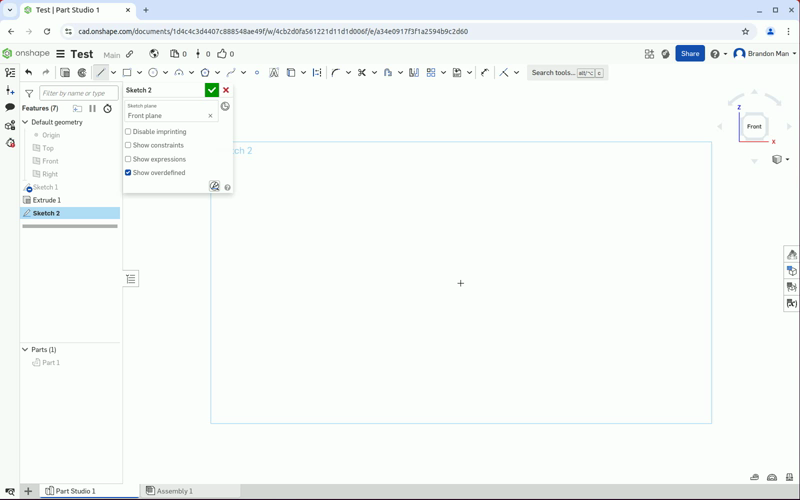
key_up(shift)
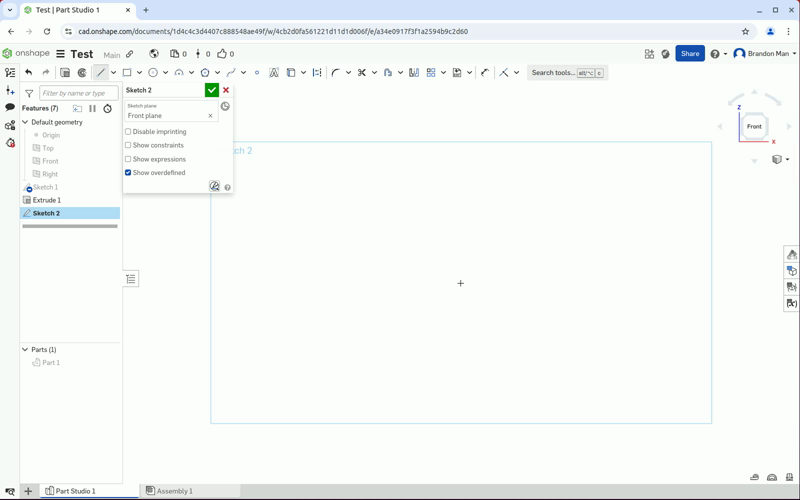
key_down(shift)
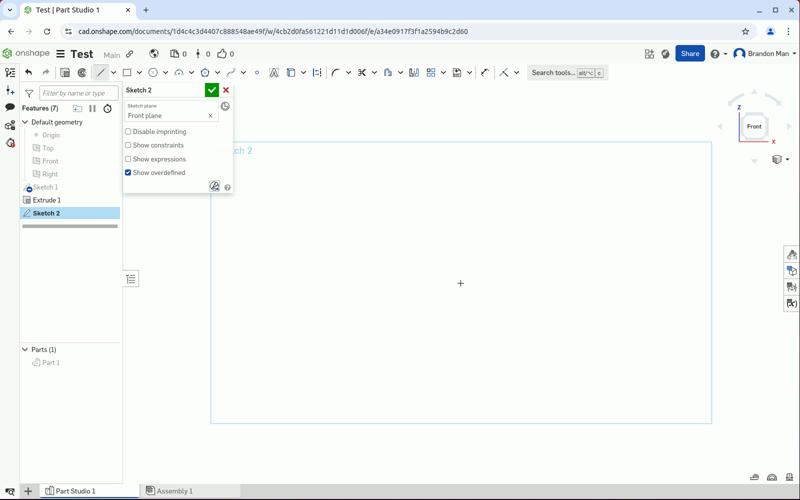
mouse_move(544, 282)
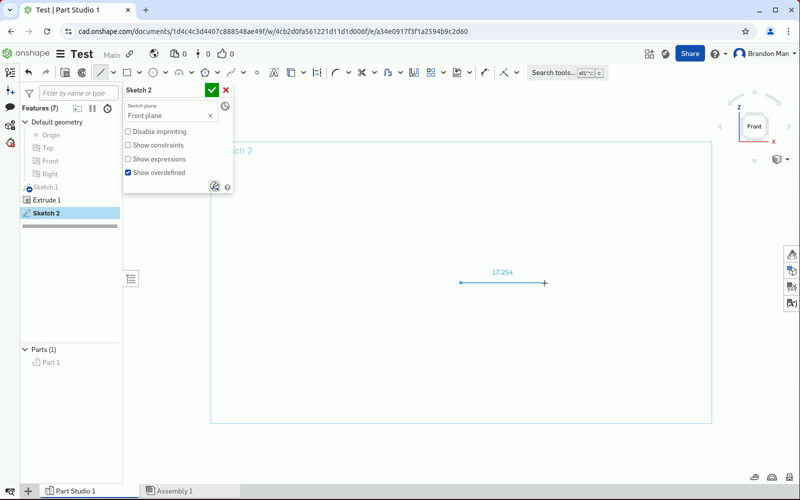
click(544, 282)
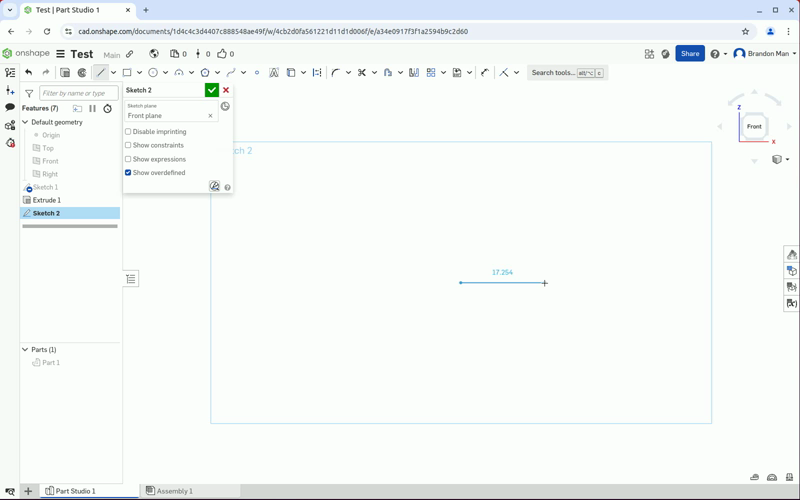
key_up(shift)
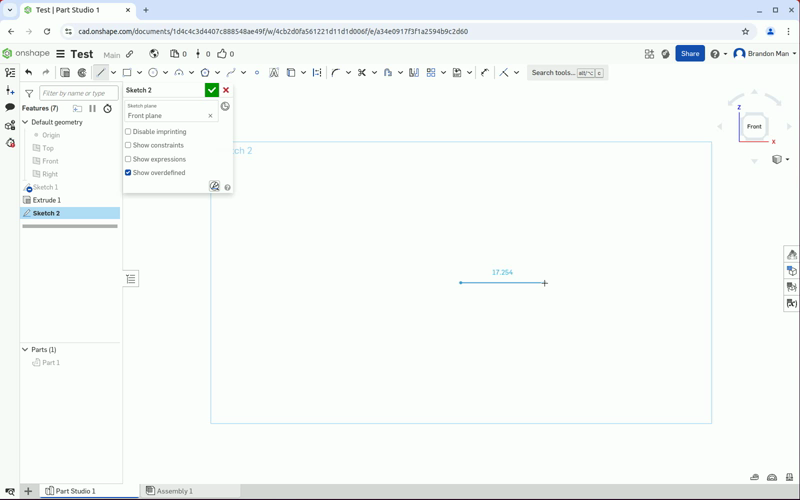
key_down(shift)
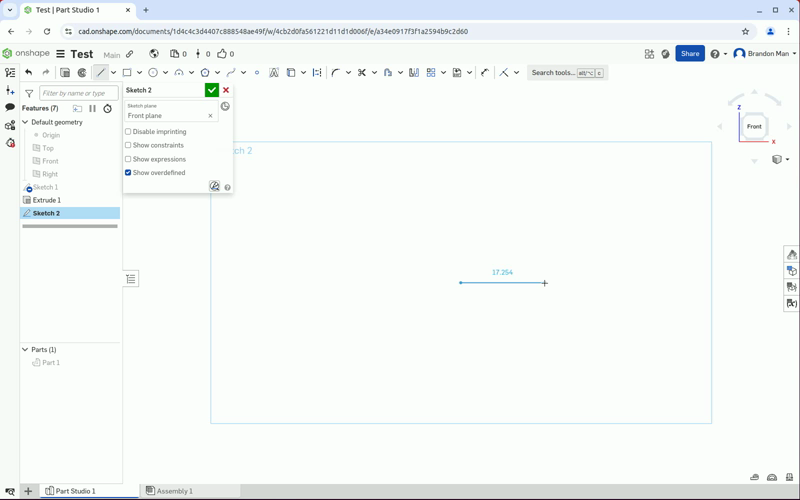
mouse_move(544, 170)
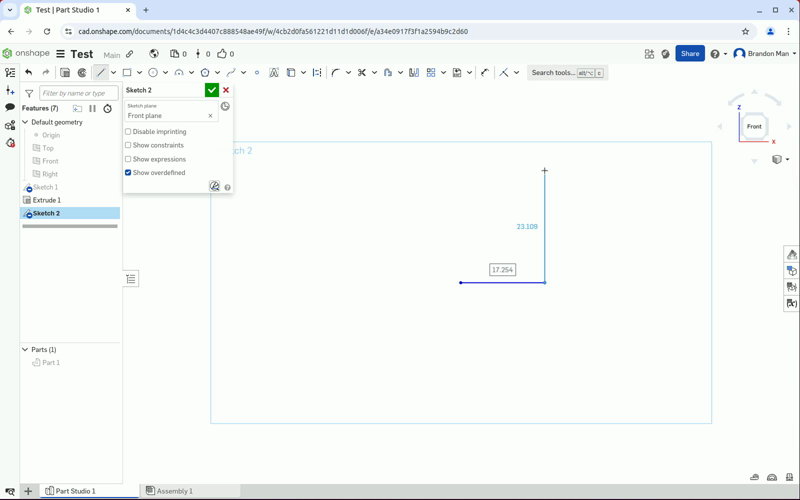
click(544, 170)
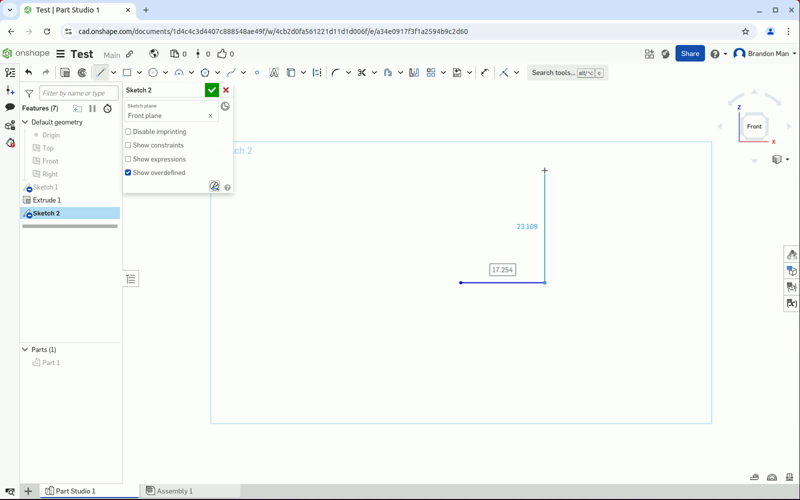
key_up(shift)
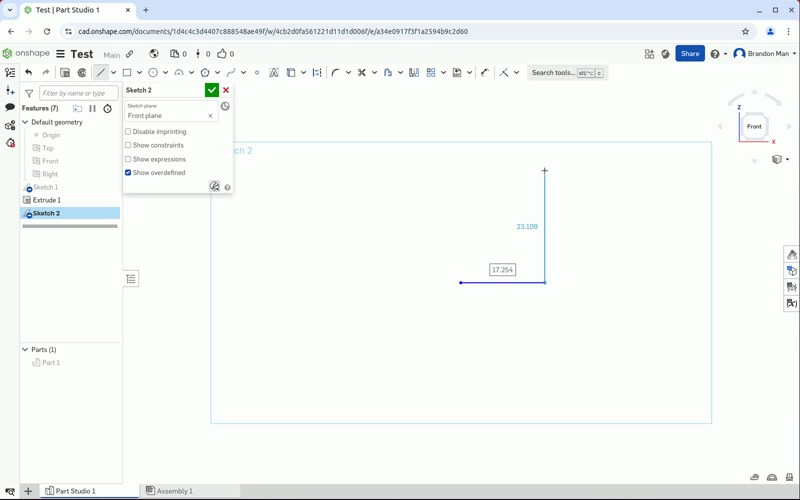
key_down(shift)
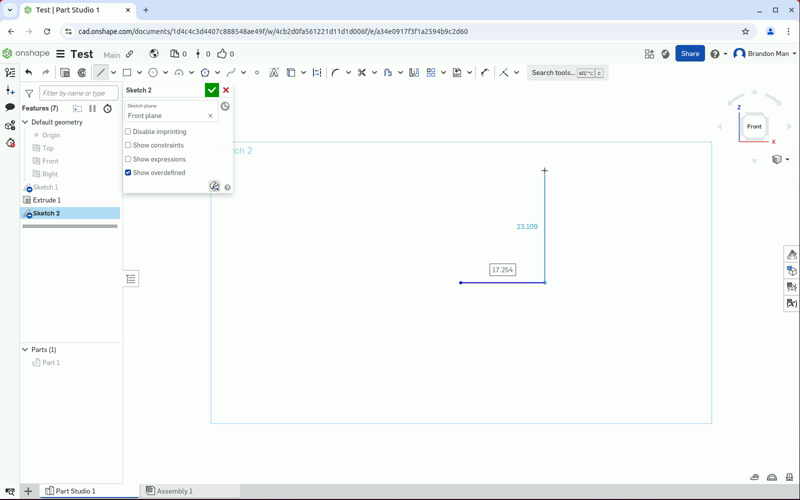
mouse_move(460, 170)
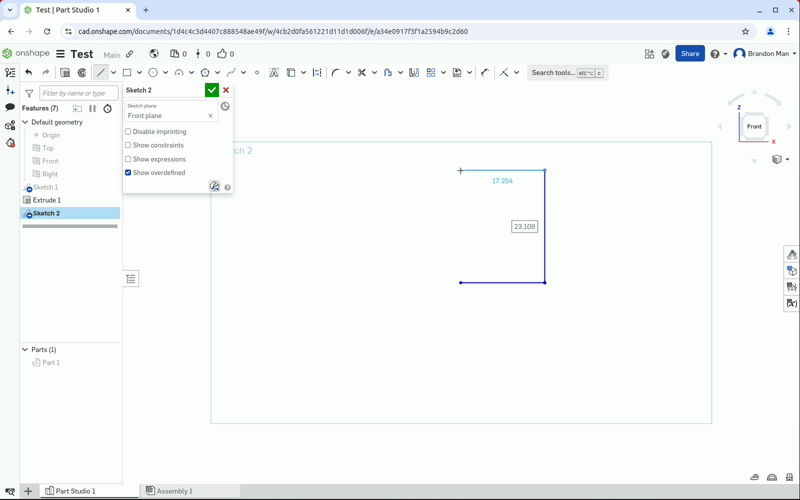
click(460, 170)
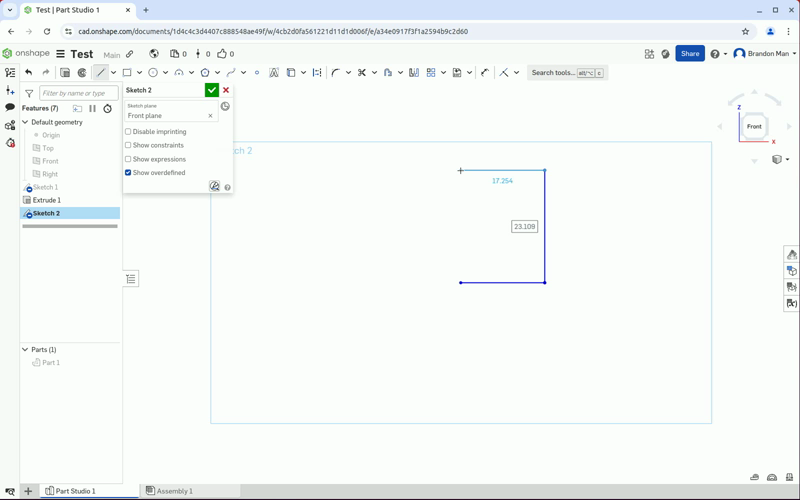
key_up(shift)
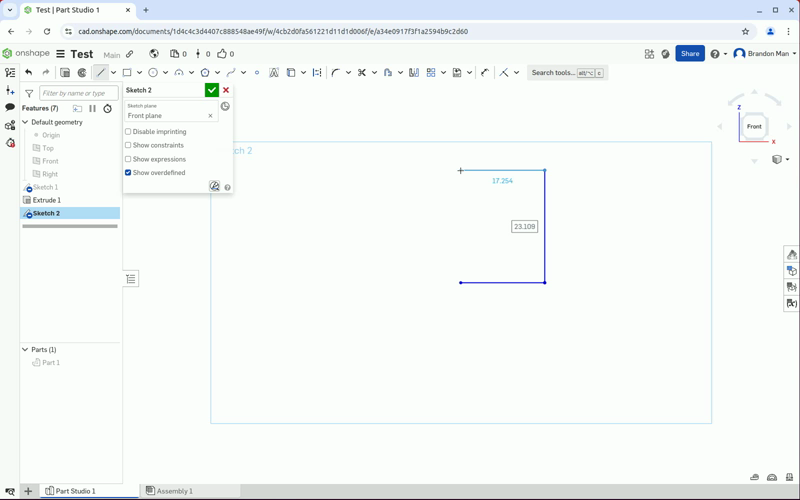
key_down(shift)
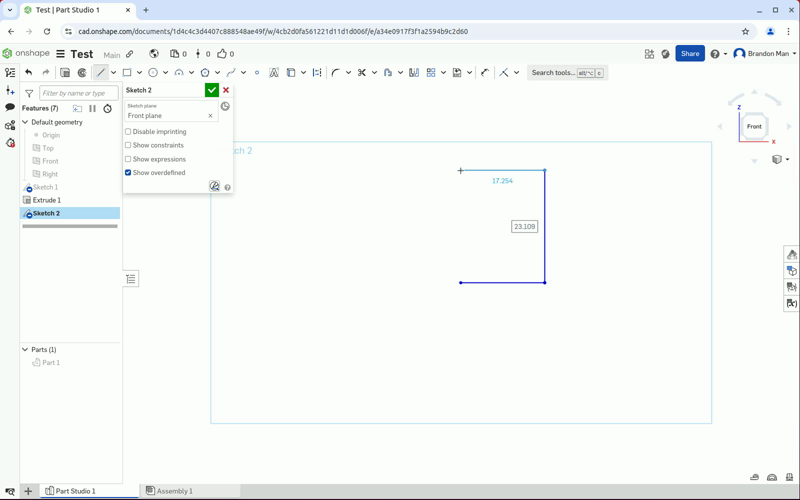
mouse_move(460, 282)
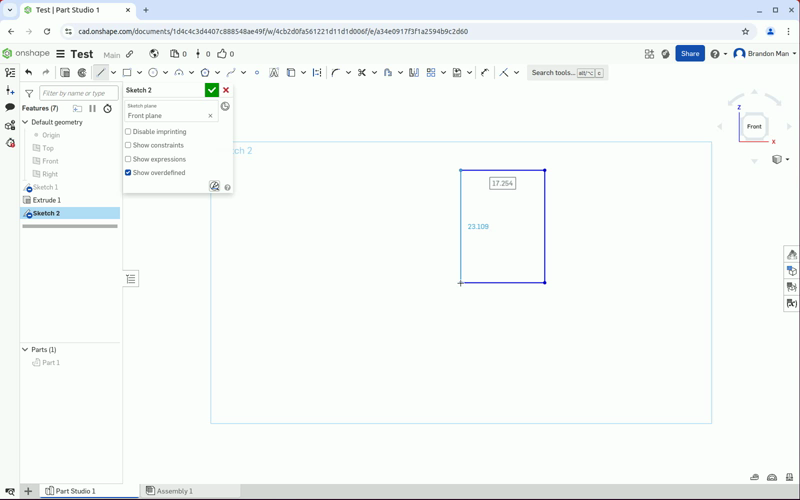
key_up(shift)
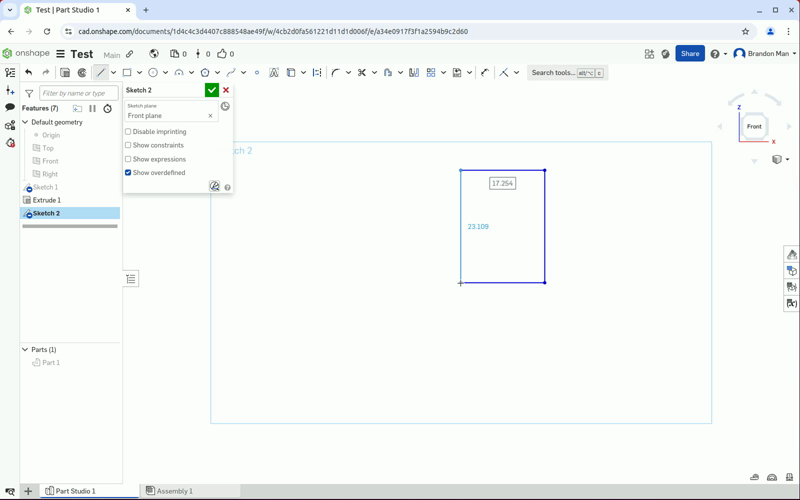
click(460, 282)
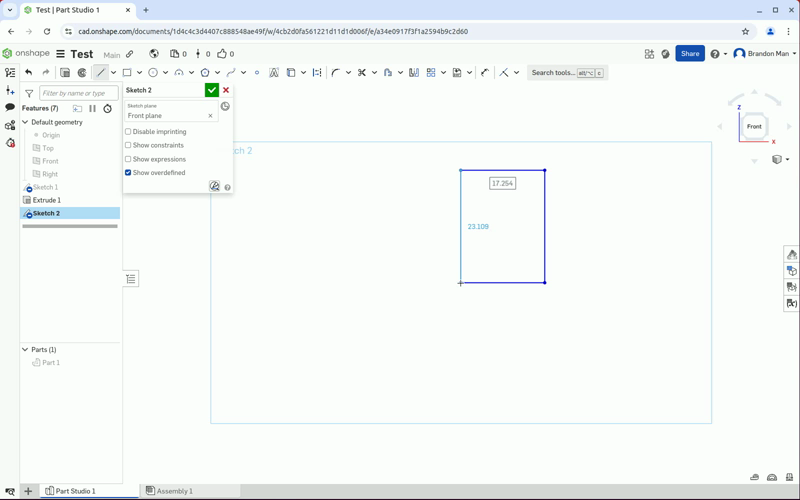
key(esc)
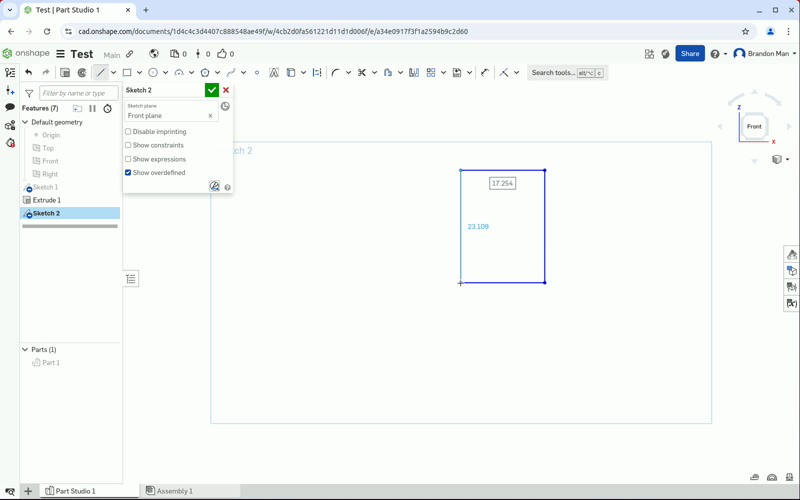
mouse_move(510, 186)
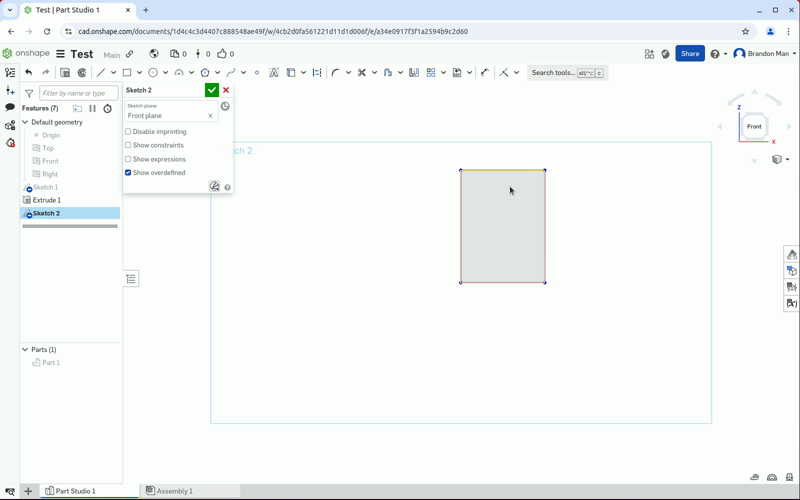
click(510, 186)
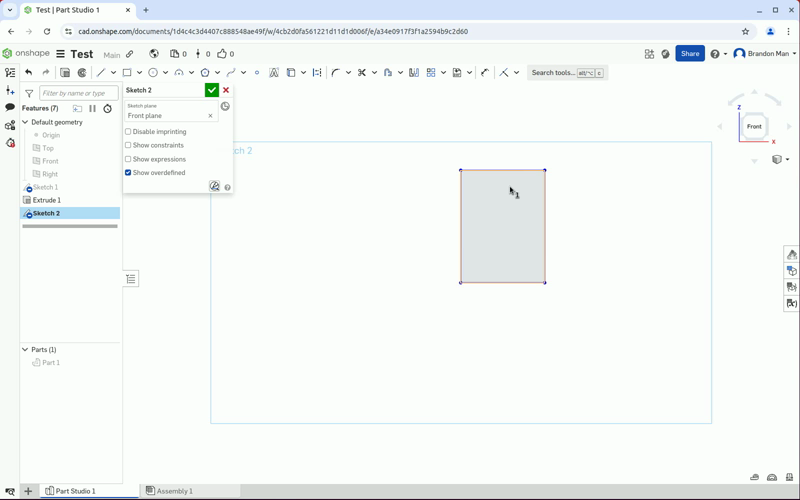
mouse_move(73, 352)
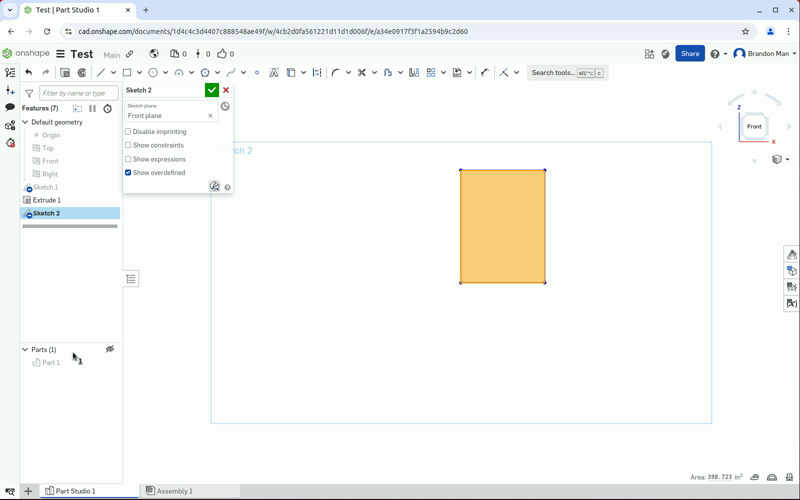
key(shift+y)
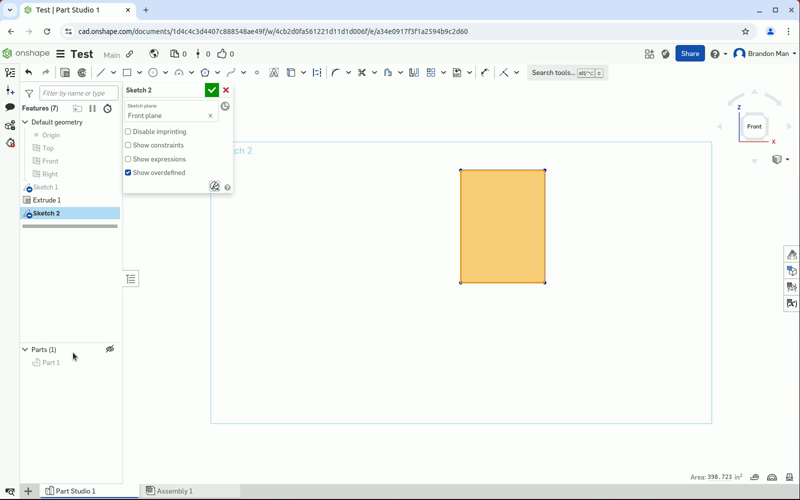
key(shift+e)
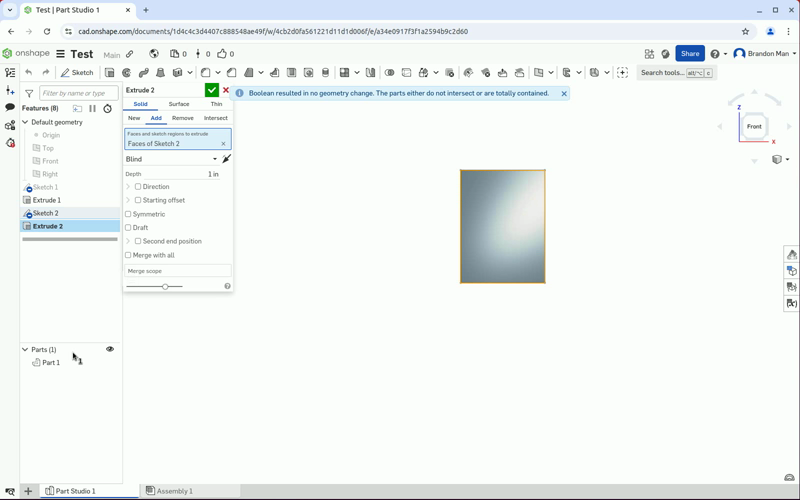
mouse_move(143, 106)
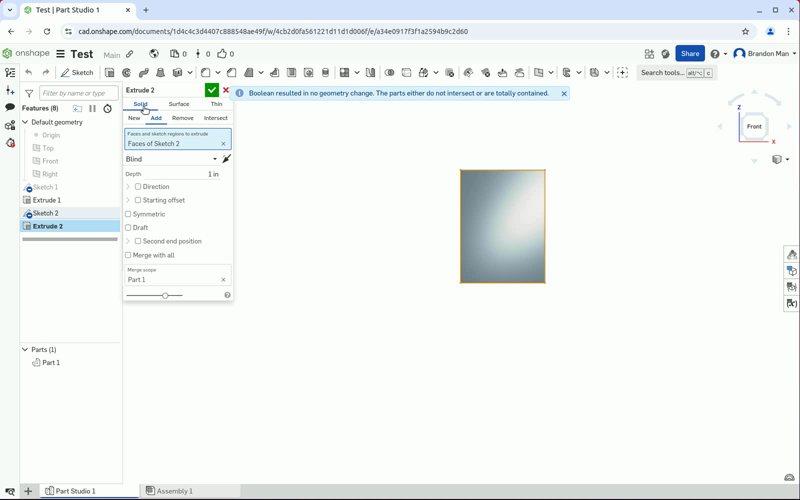
click(143, 106)
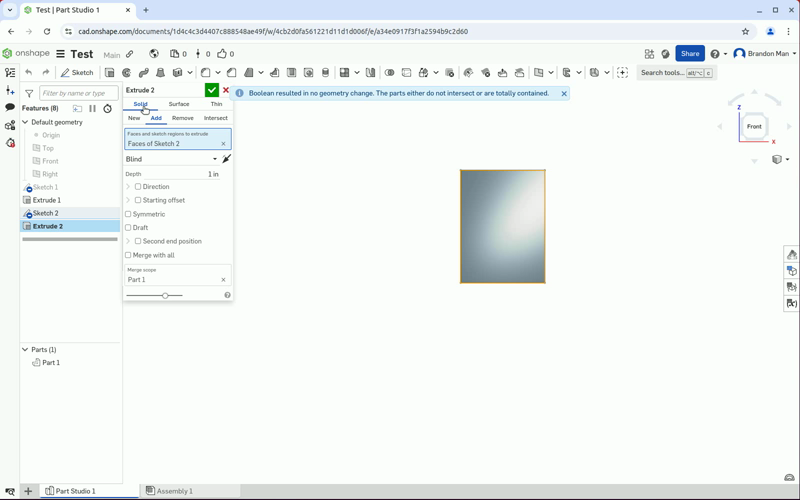
mouse_move(137, 120)
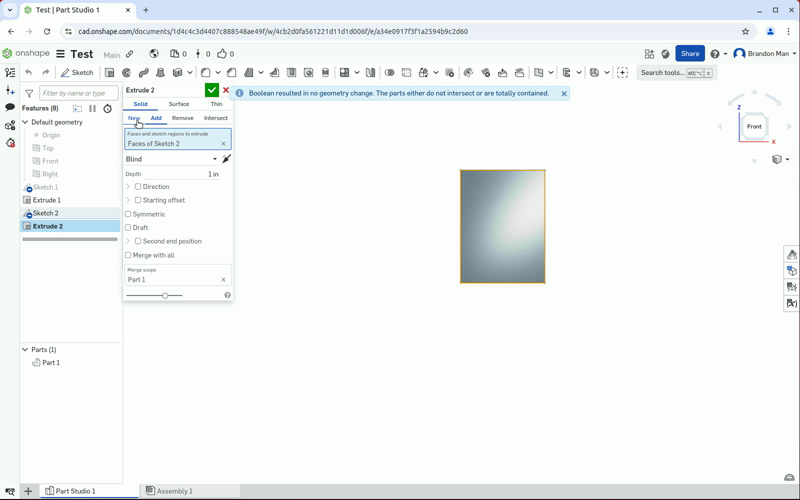
click(137, 120)
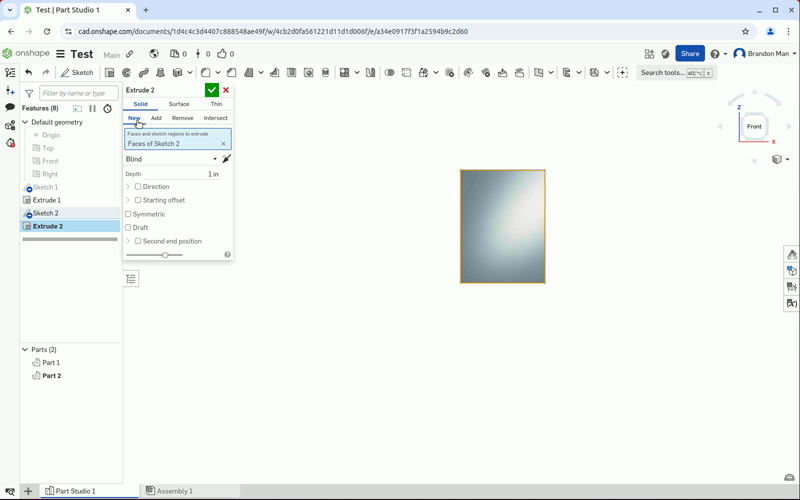
key(tab, 4)
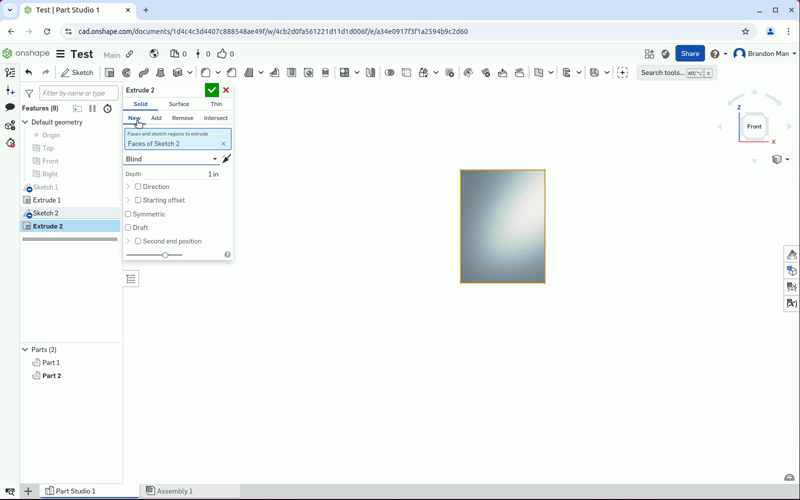
text(1.204)
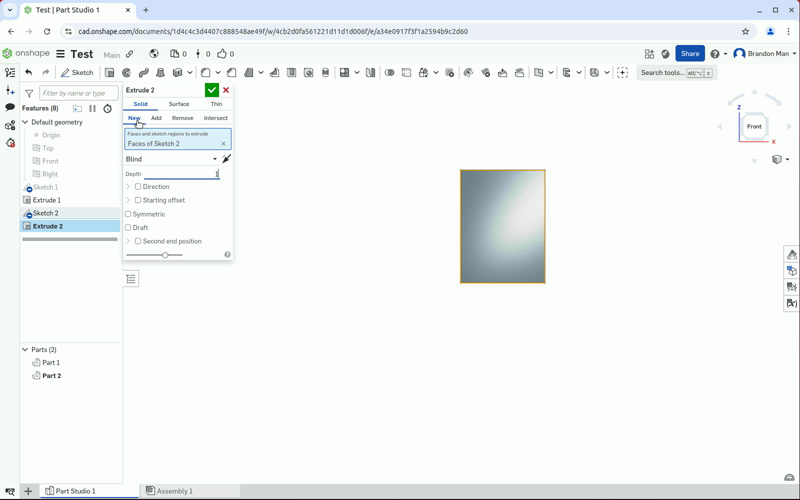
key(enter)
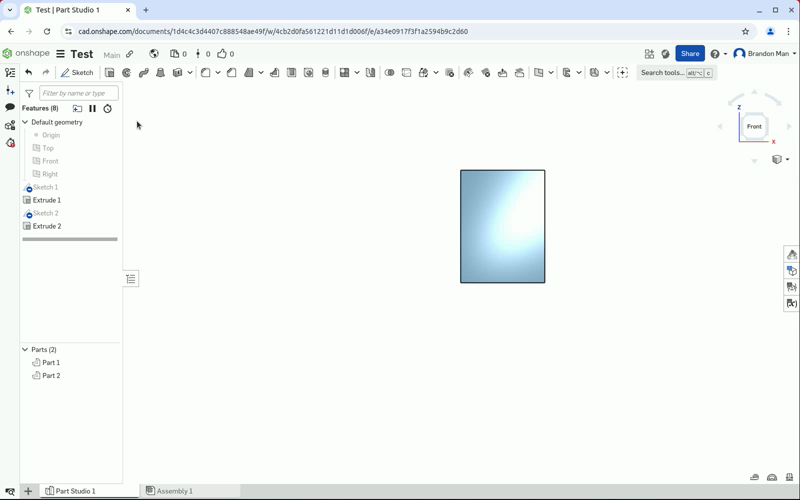
key(shift+h)
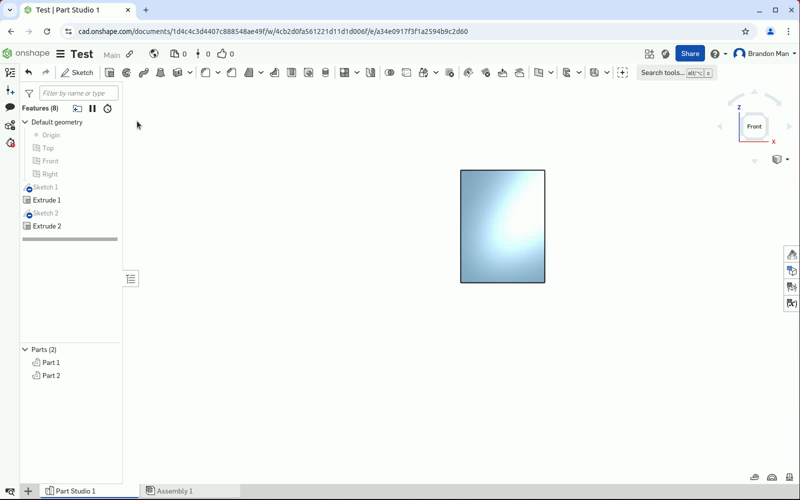
key(shift+h)
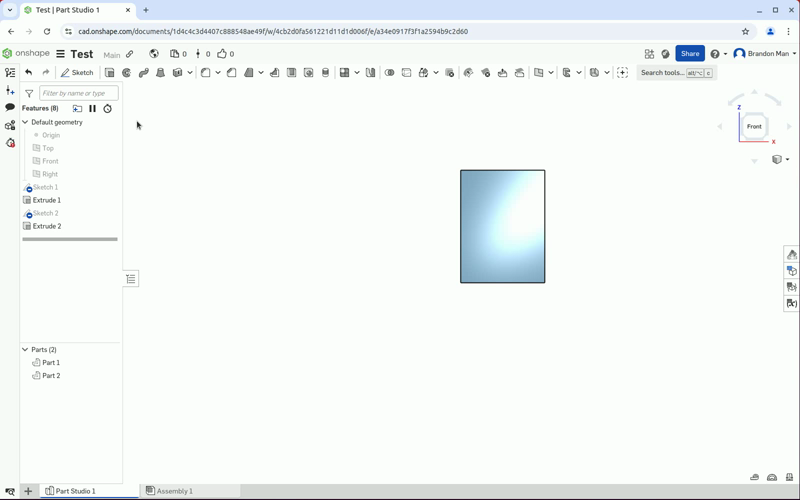
key(shift+7)
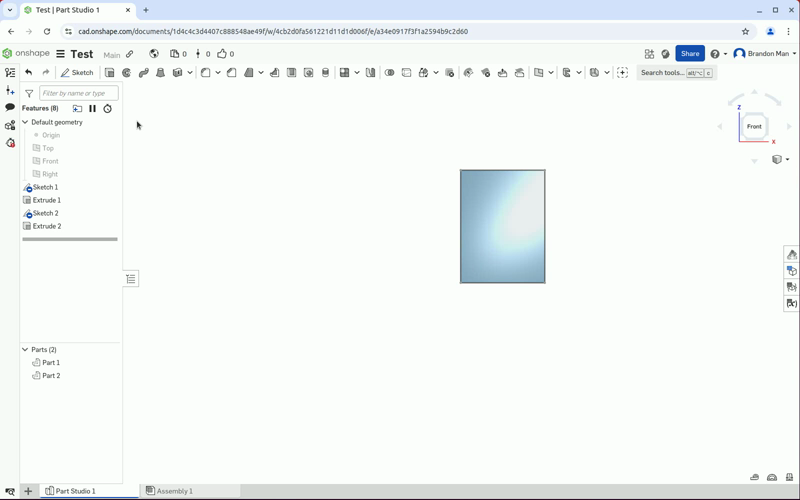
key(left, 2)
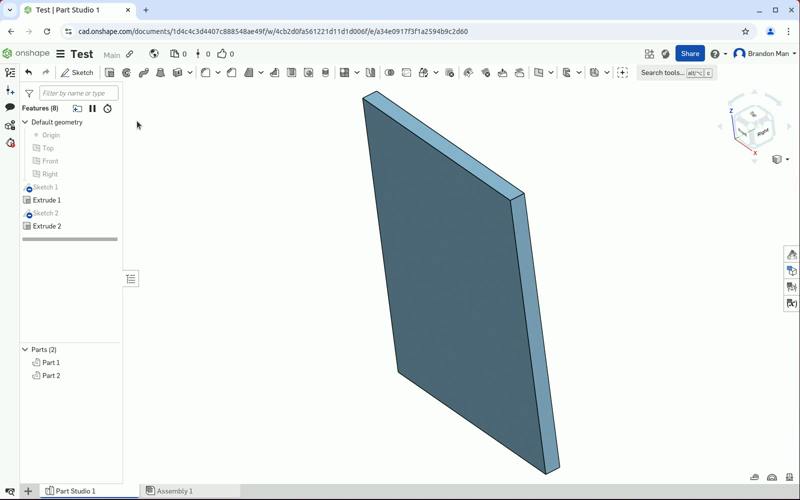
key(down, 2)
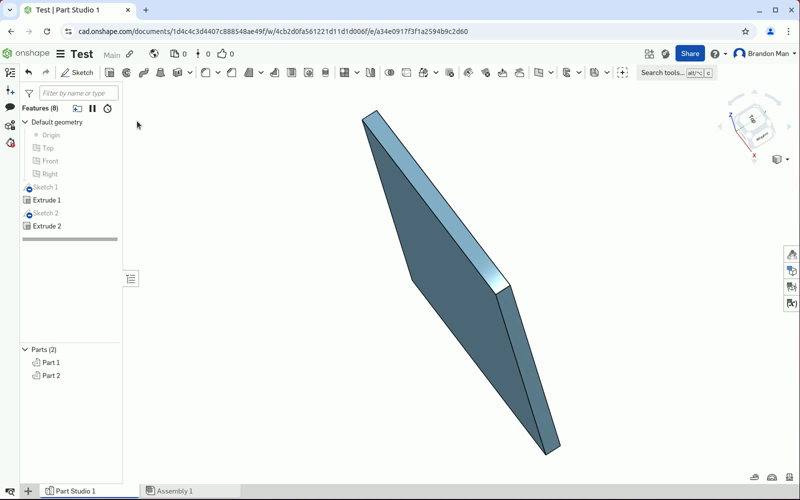
key(up, 2)
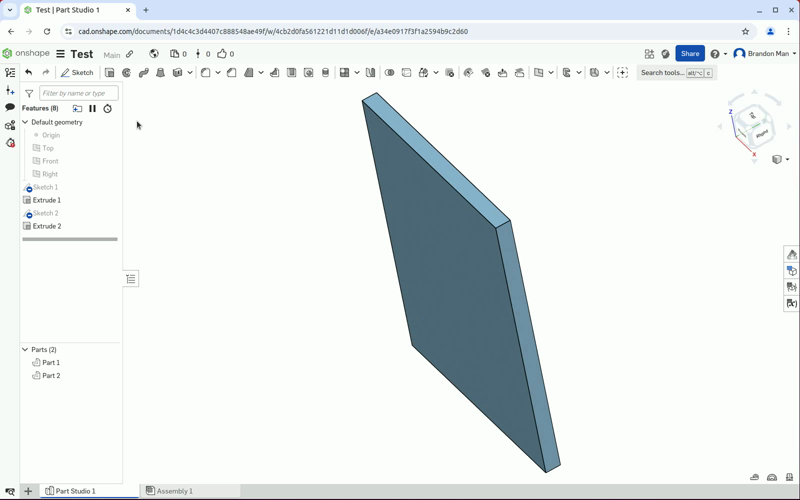
key(right, 2)
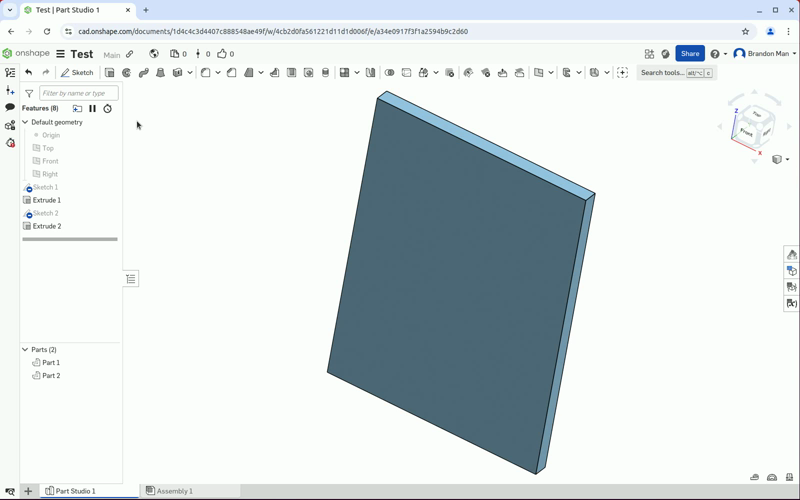
mouse_move(73, 189)
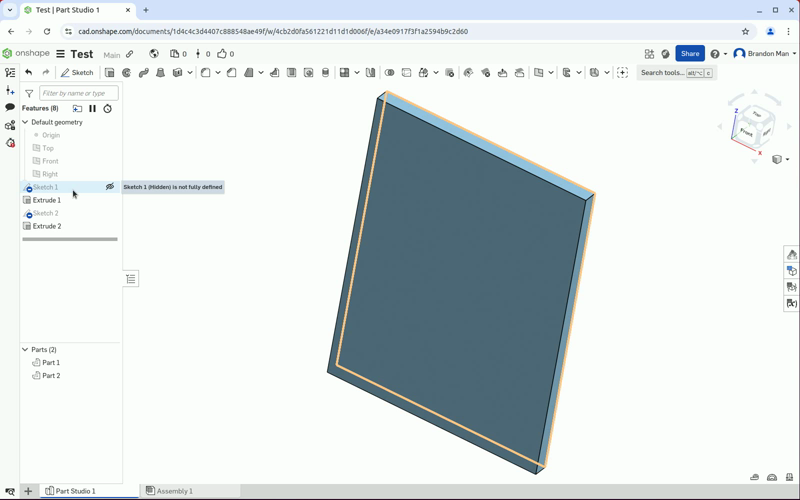
click(73, 189)